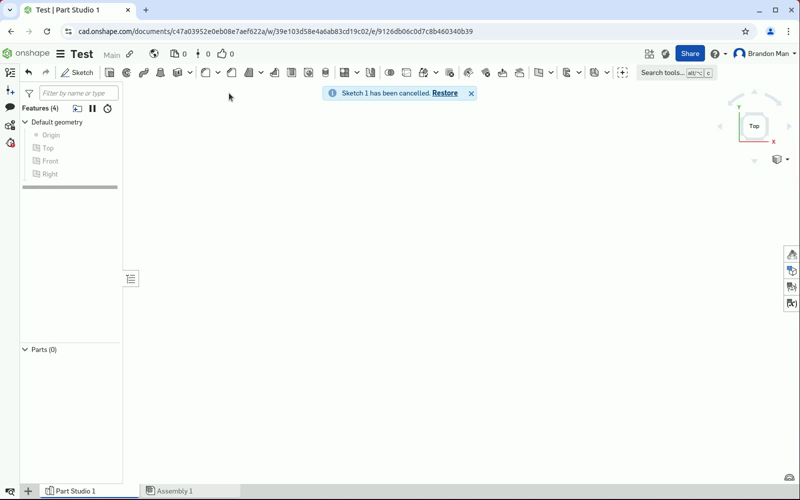
key(shift+h)
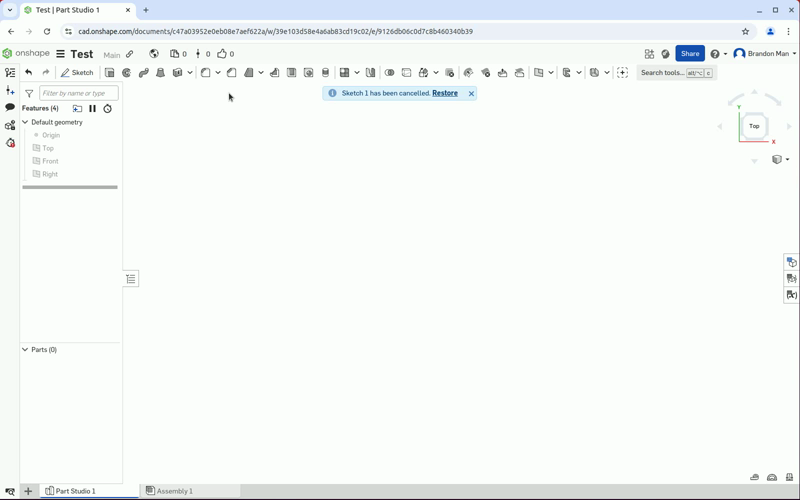
mouse_move(73, 352)
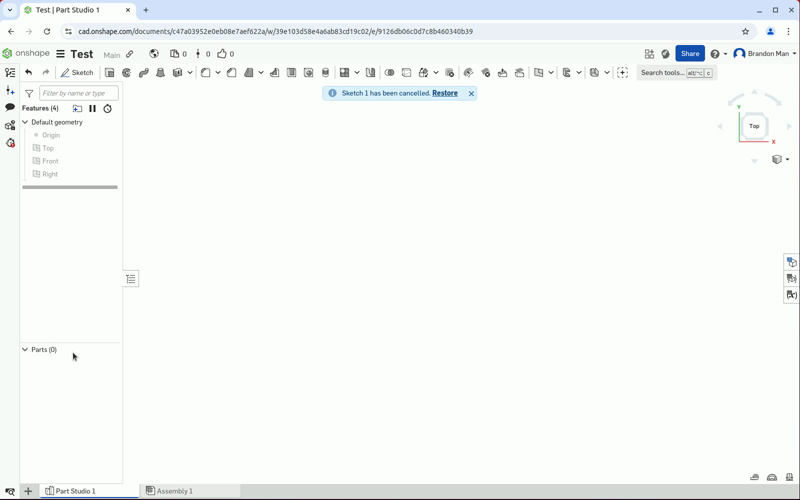
key(y)
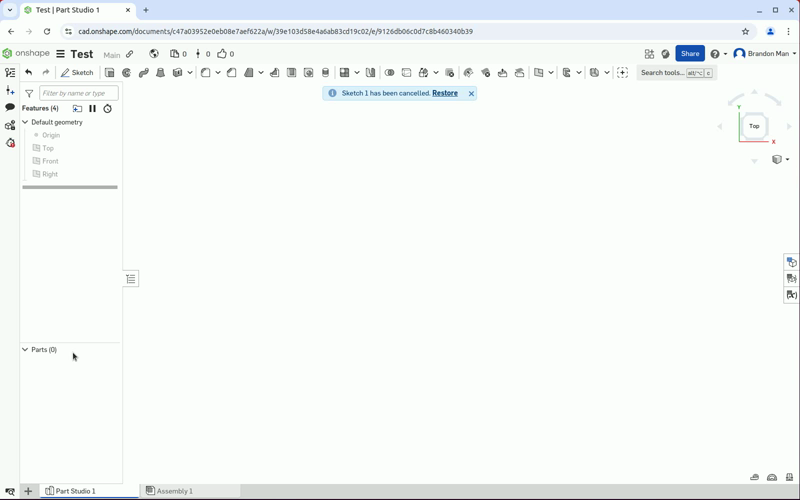
key(shift+p)
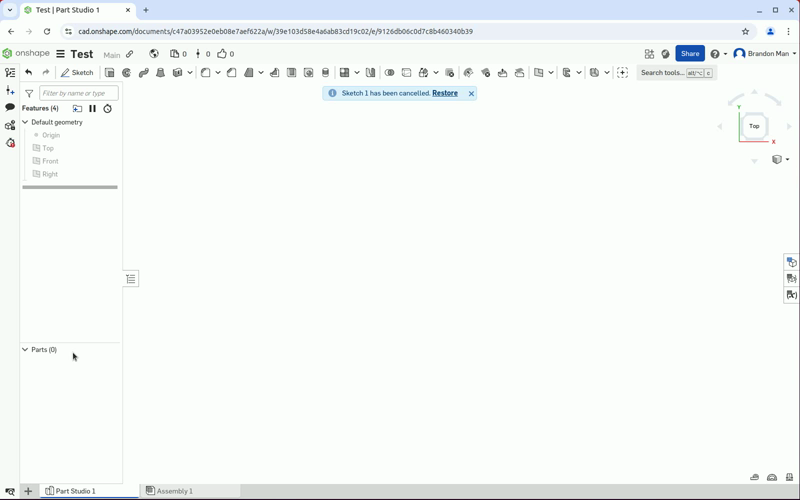
key(space)
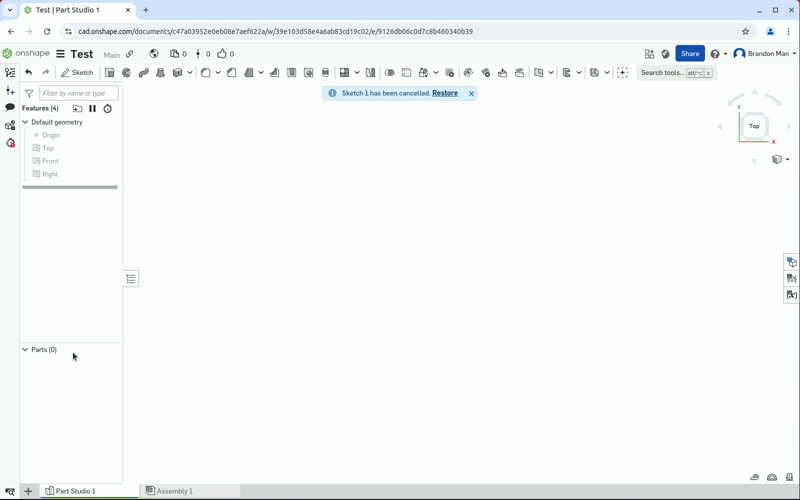
key_down(shift)
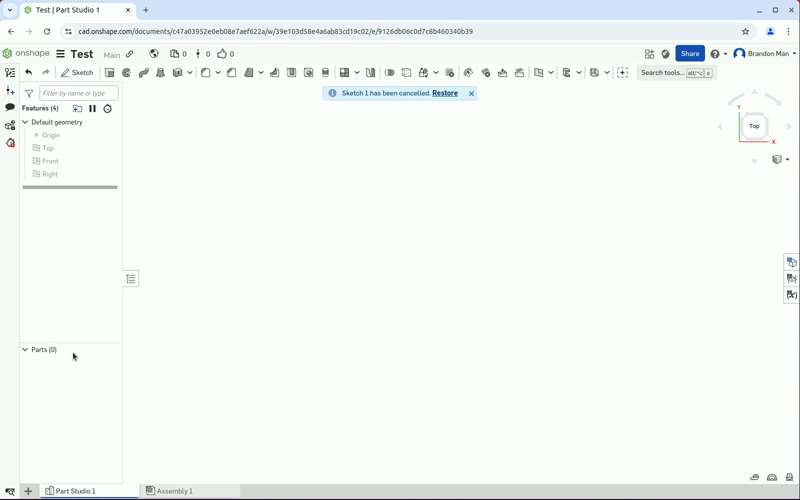
key(up)
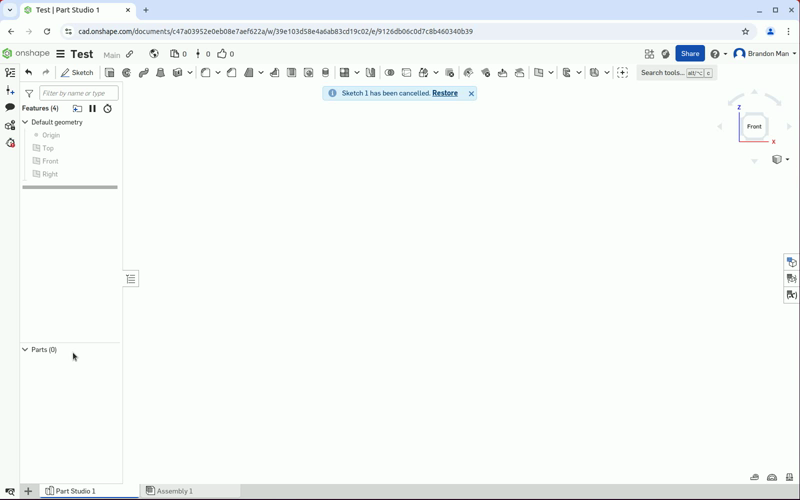
key_up(shift)
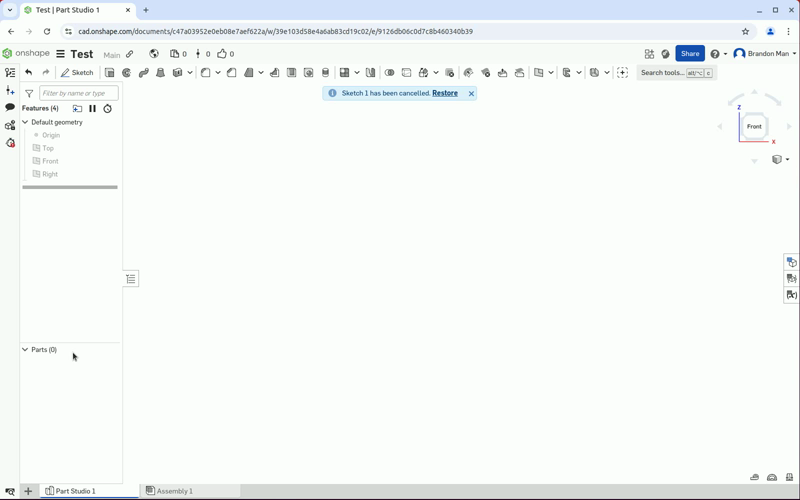
mouse_move(73, 352)
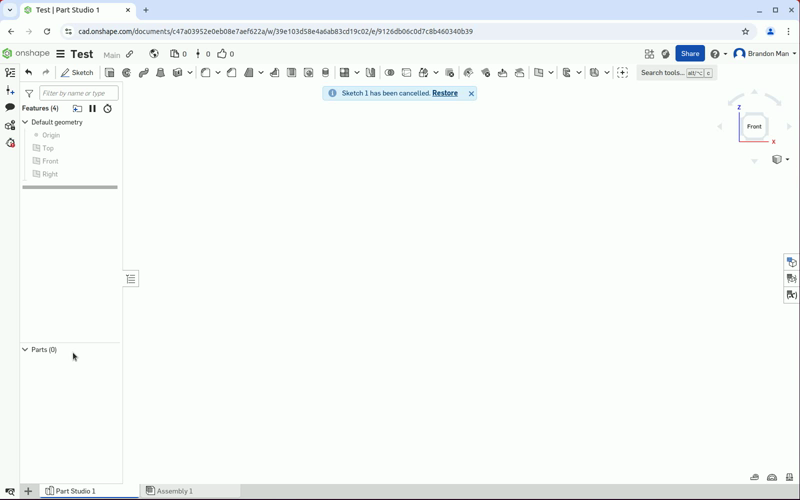
key(shift+y)
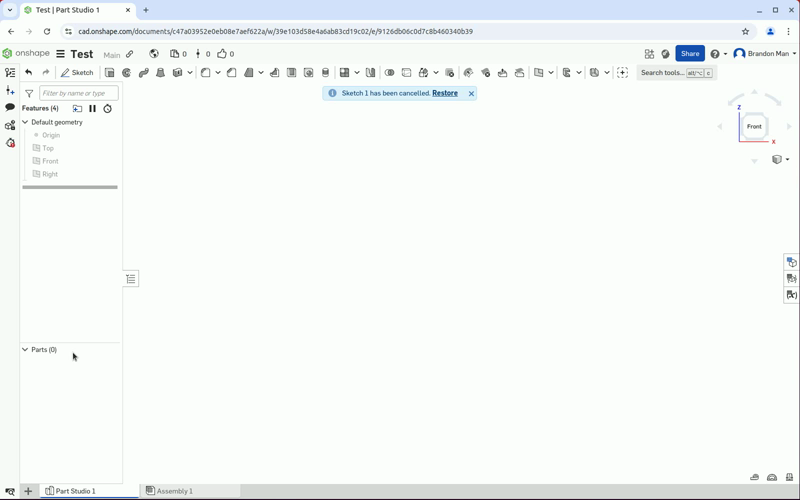
key(shift+s)
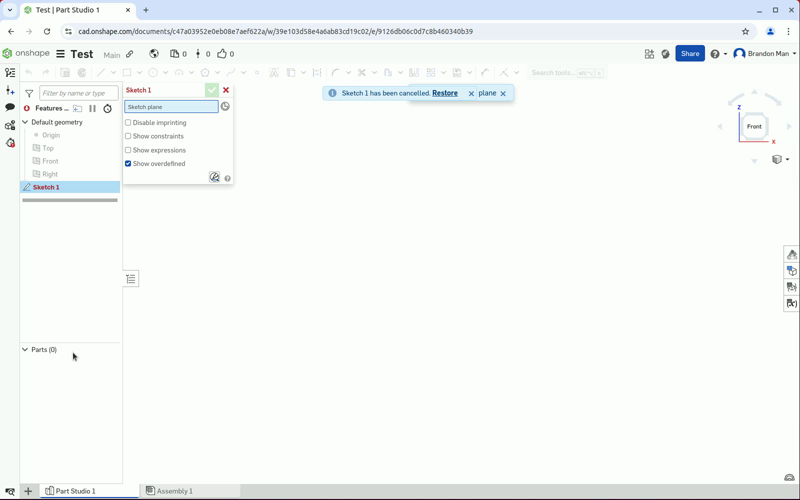
mouse_move(73, 163)
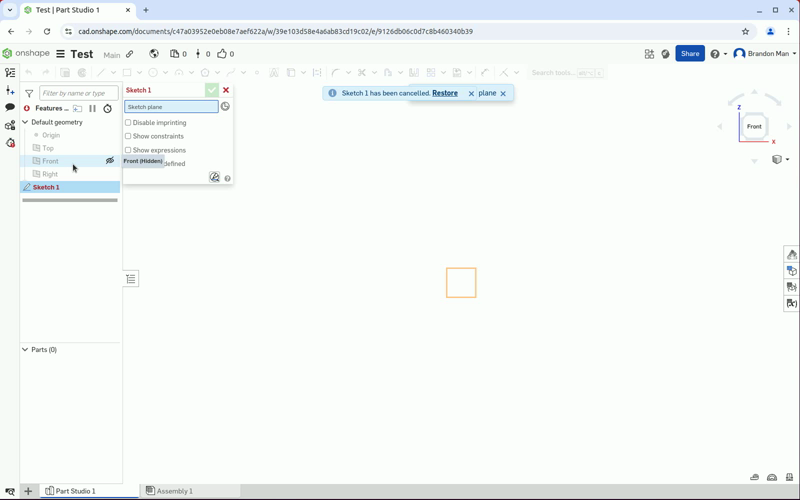
click(73, 163)
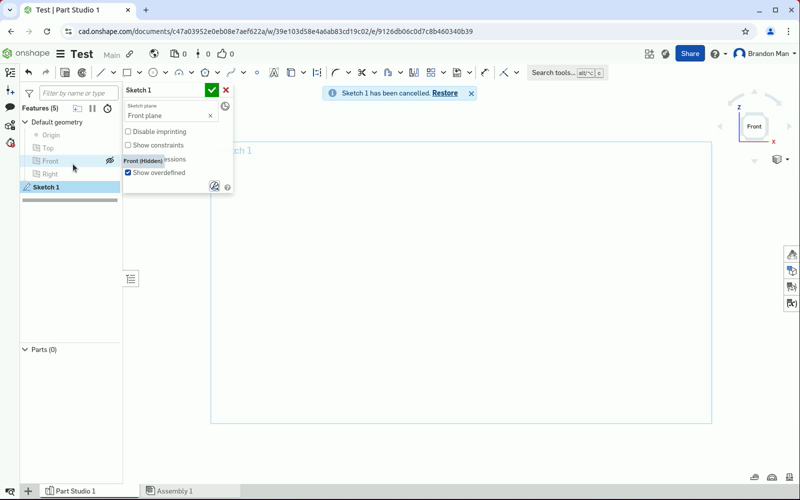
mouse_move(73, 352)
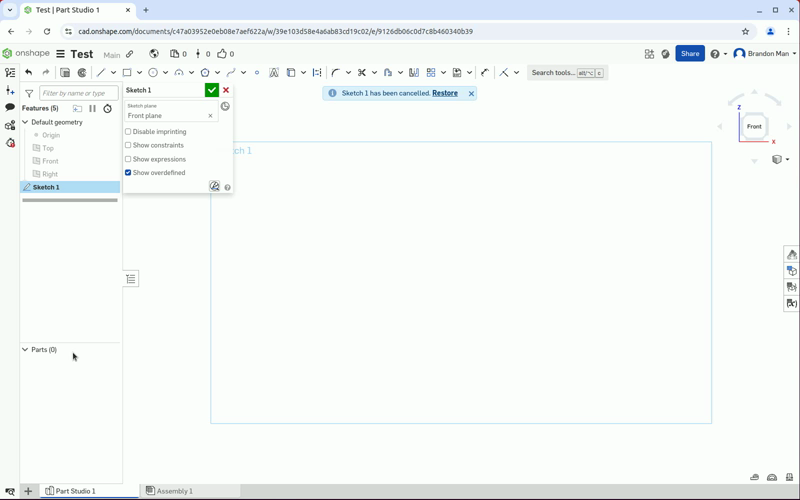
key(y)
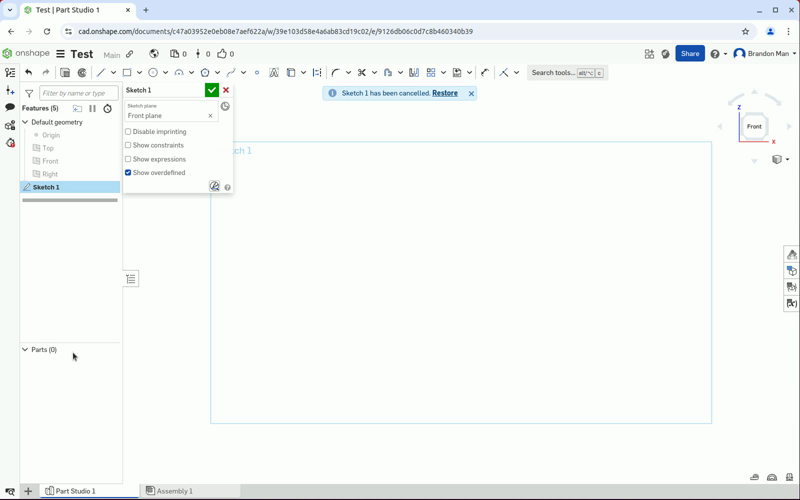
key(l)
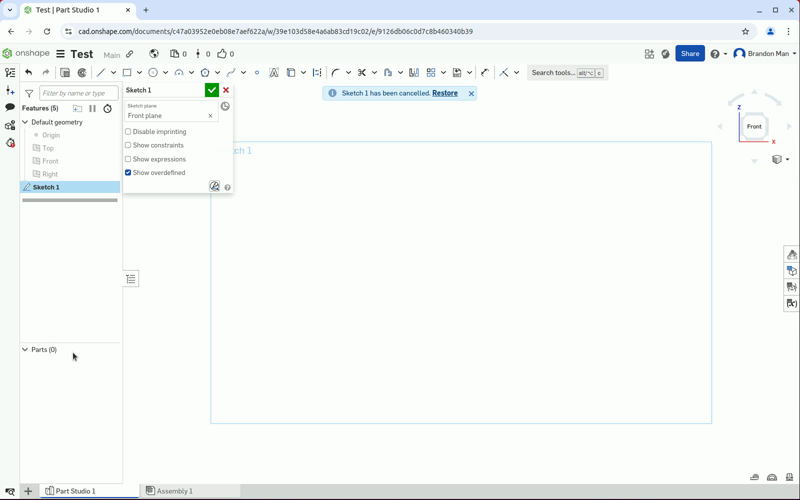
key_down(shift)
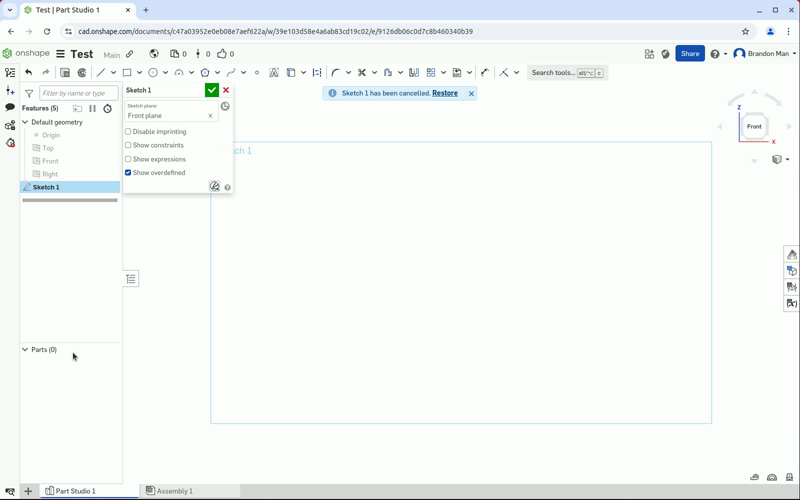
mouse_move(432, 311)
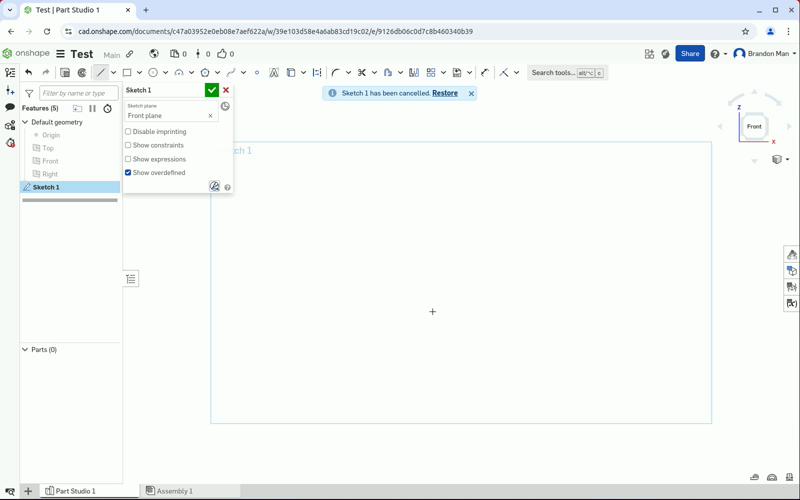
click(432, 311)
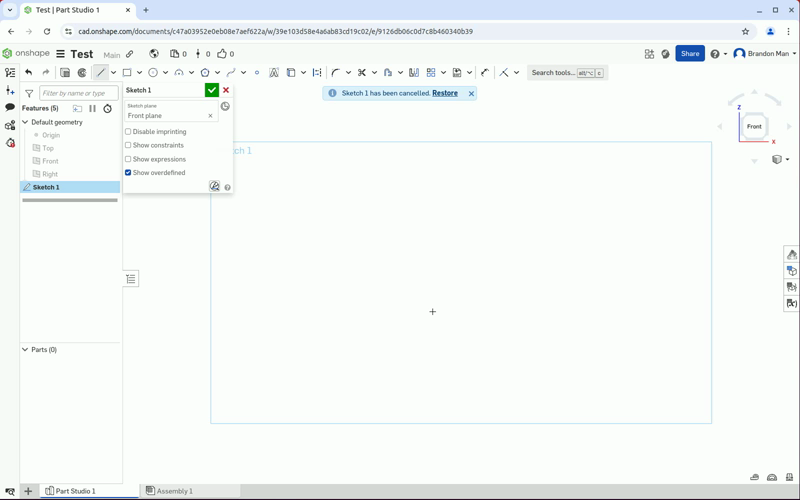
key_up(shift)
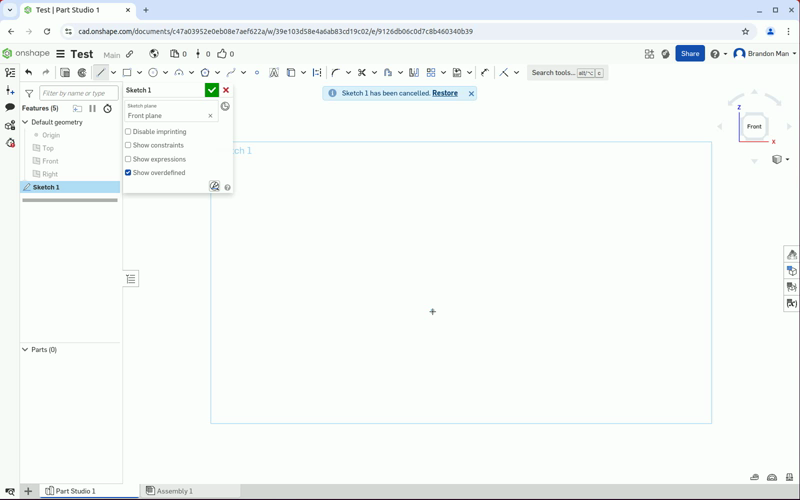
key_down(shift)
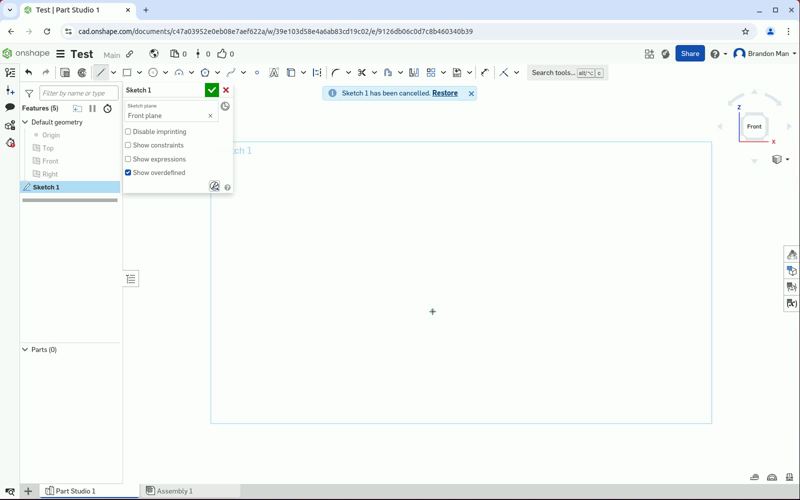
mouse_move(516, 311)
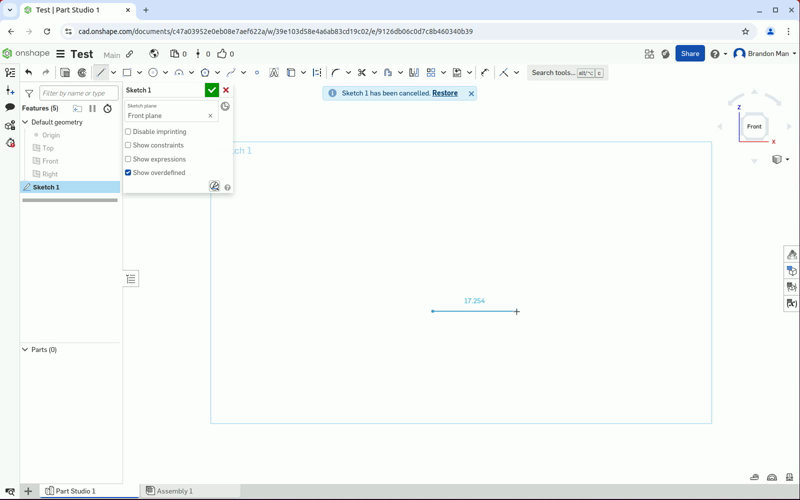
click(516, 311)
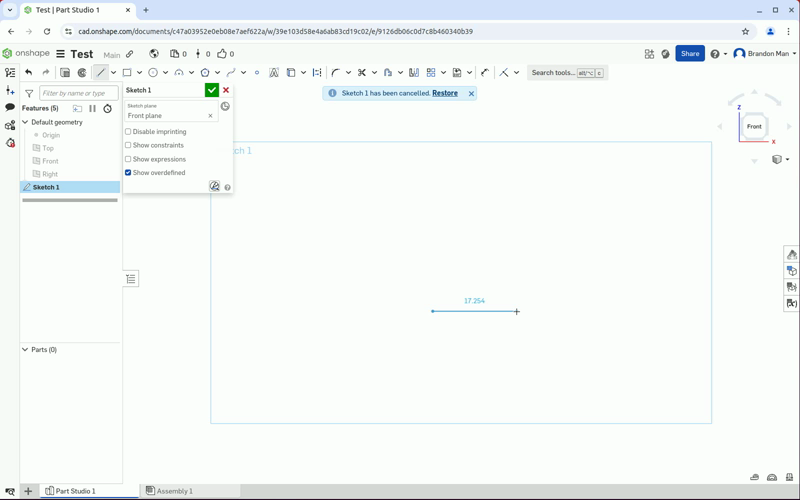
key_up(shift)
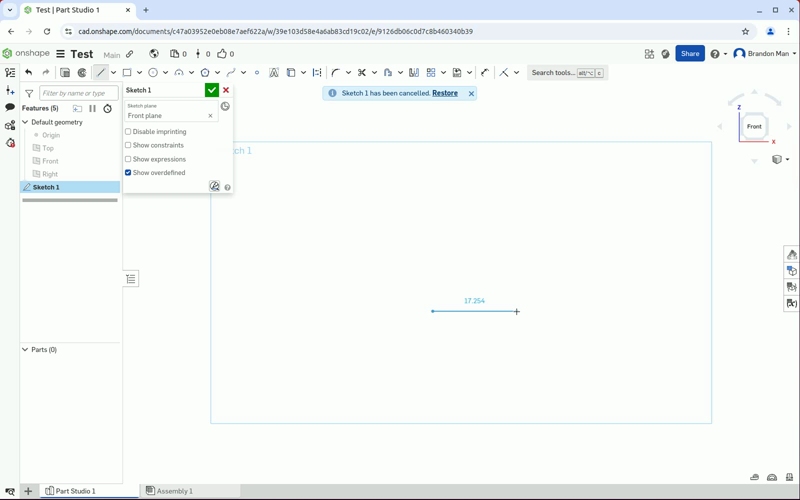
key_down(shift)
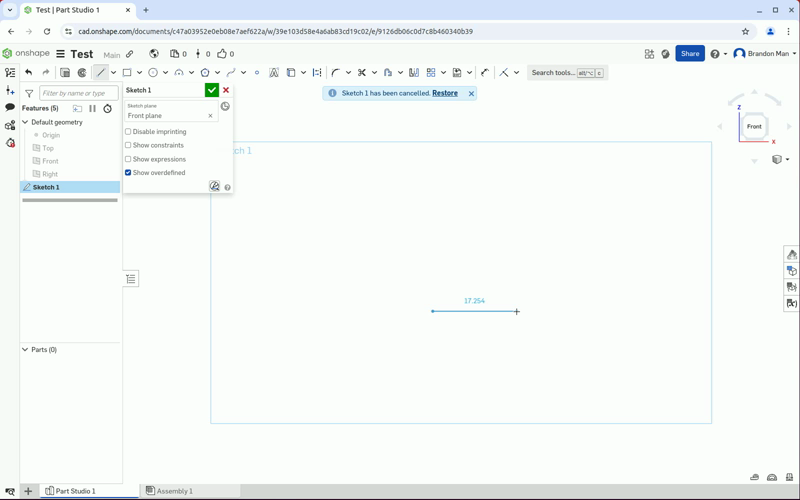
mouse_move(546, 311)
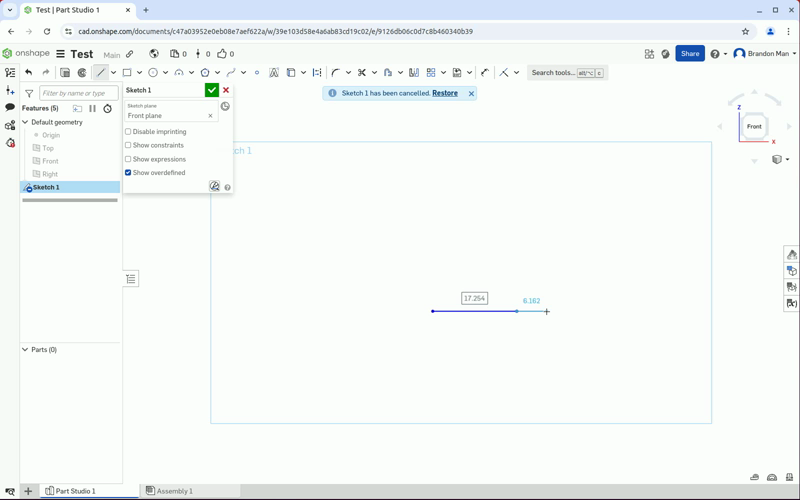
mouse_move(516, 367)
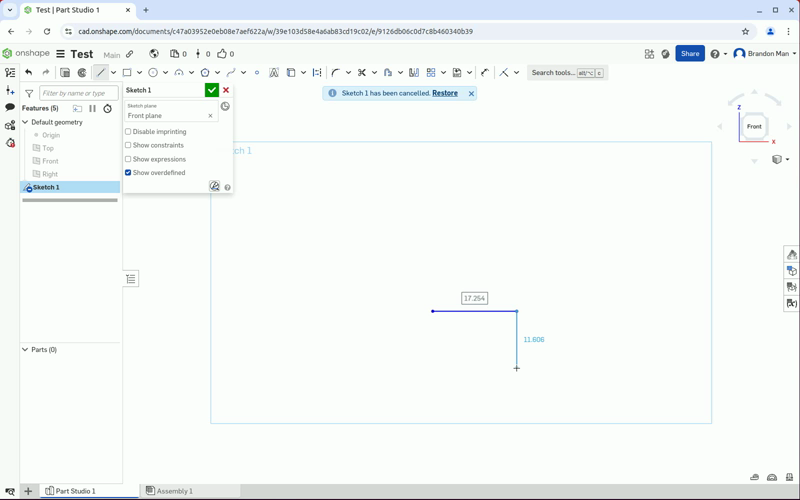
click(516, 367)
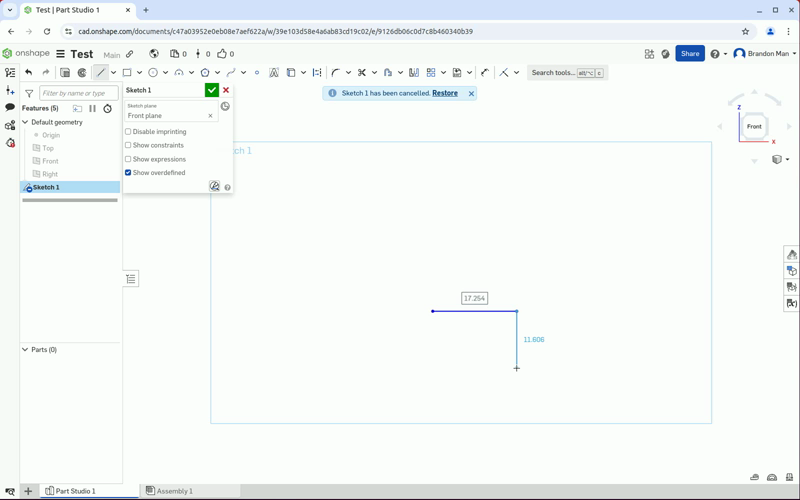
key_up(shift)
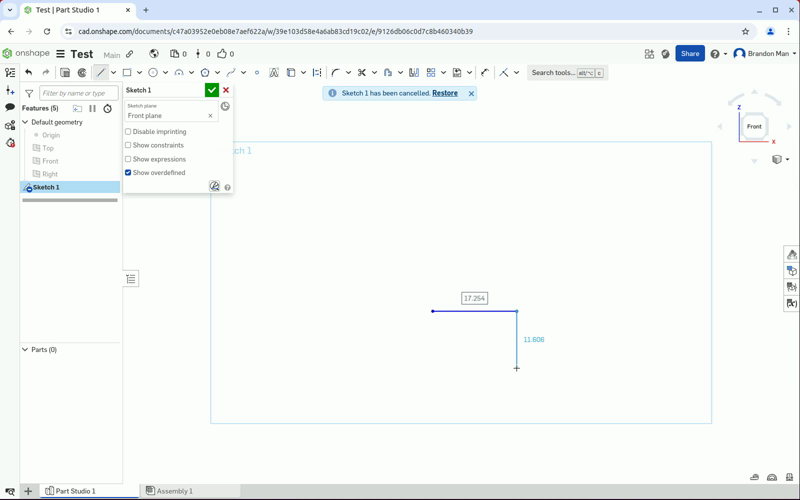
key_down(shift)
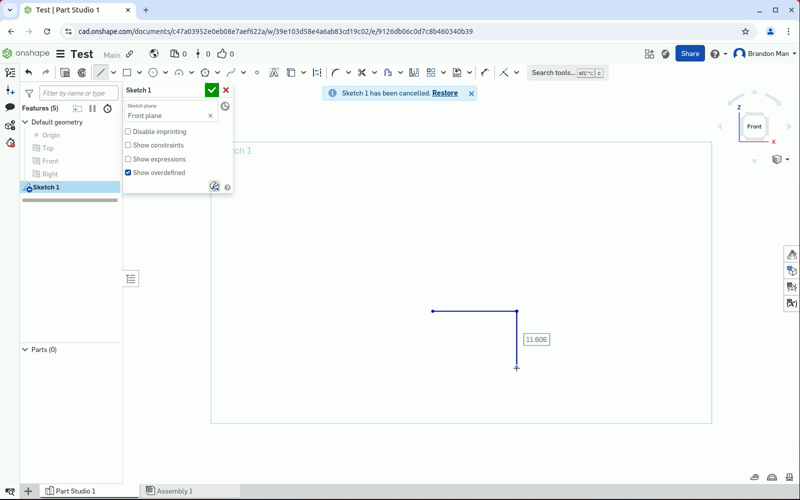
mouse_move(546, 367)
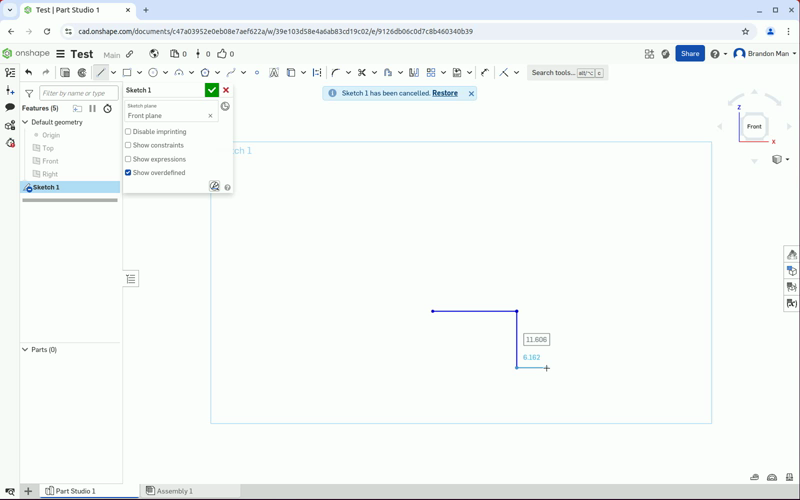
mouse_move(545, 367)
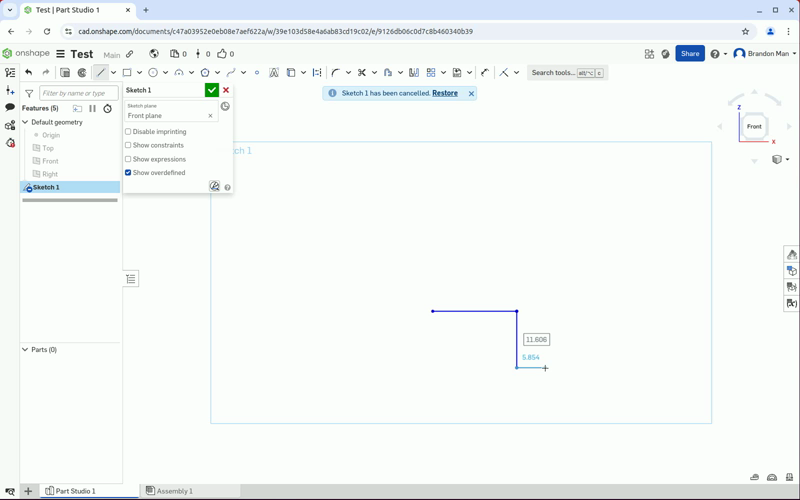
click(545, 367)
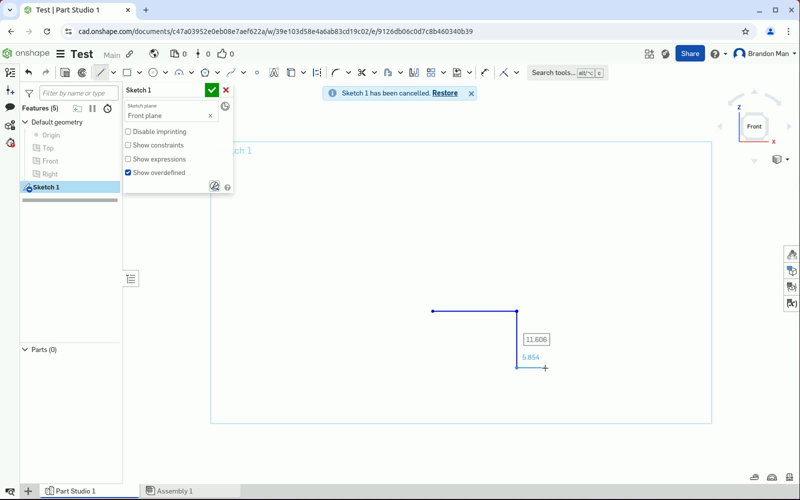
key_up(shift)
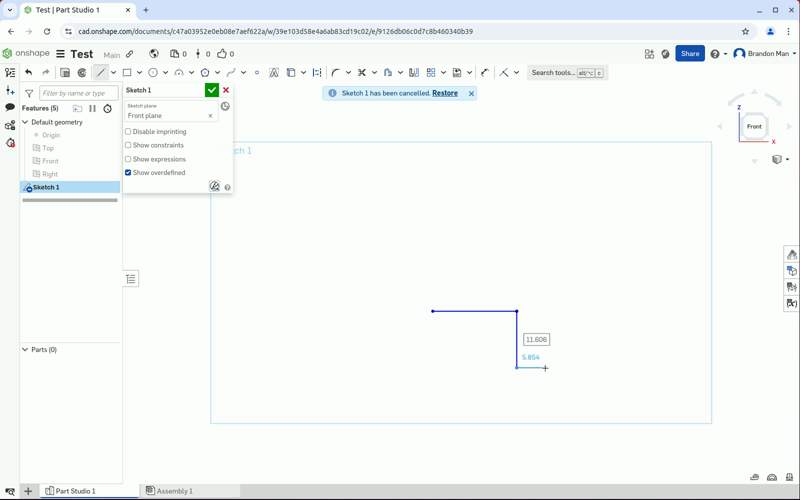
key_down(shift)
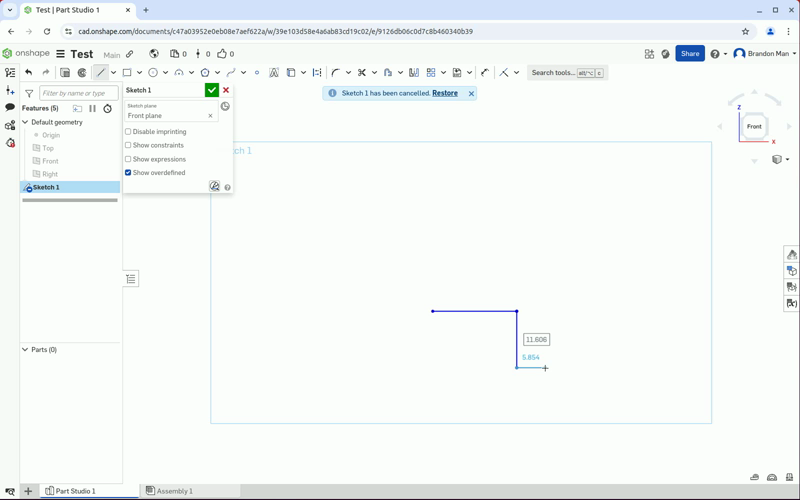
mouse_move(545, 282)
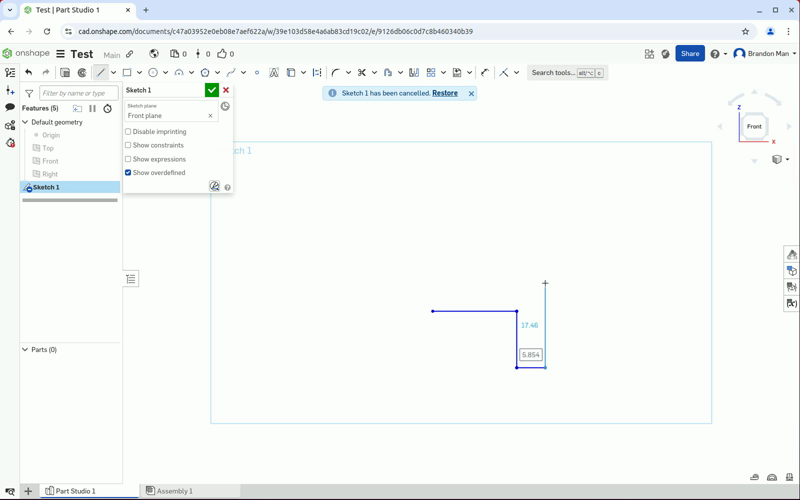
click(545, 282)
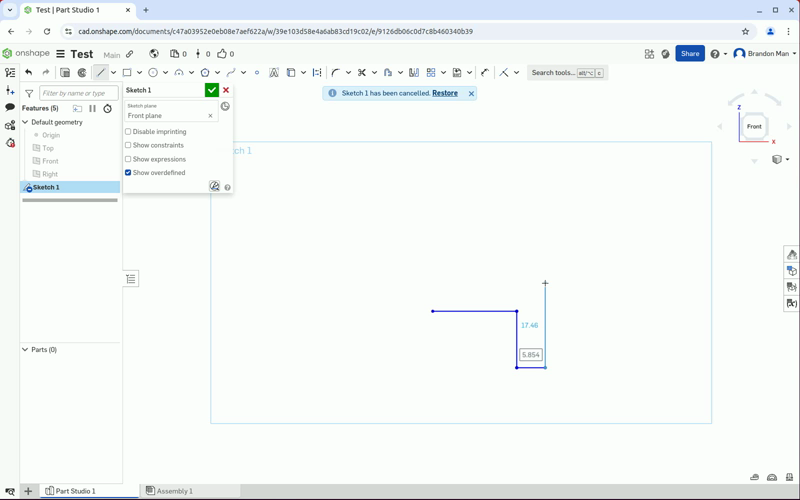
key_up(shift)
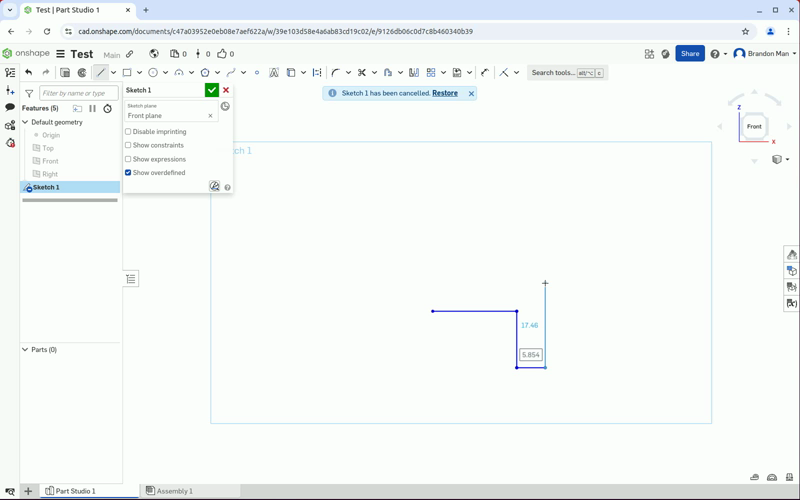
key_down(shift)
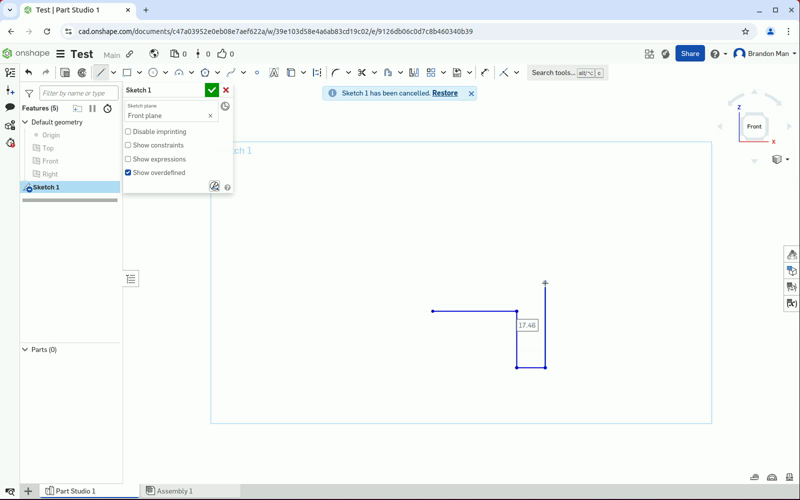
mouse_move(432, 282)
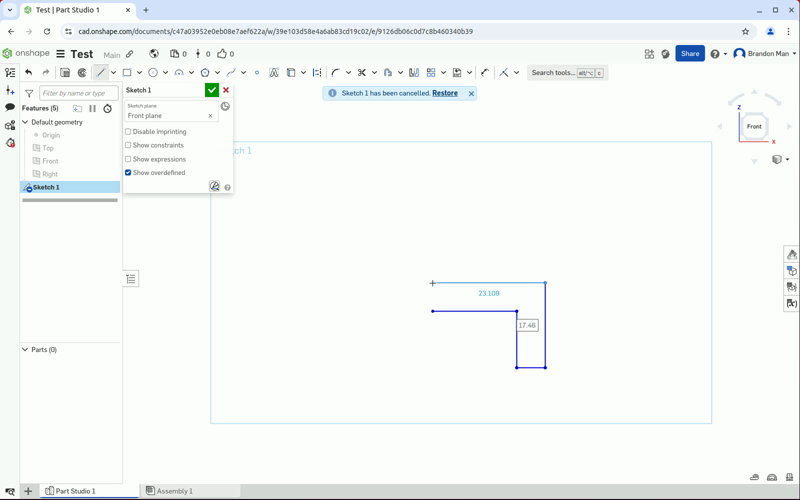
click(432, 282)
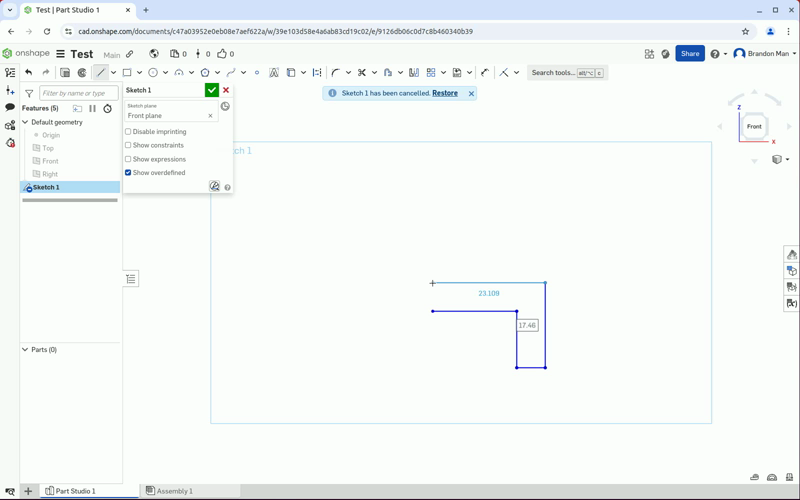
key_up(shift)
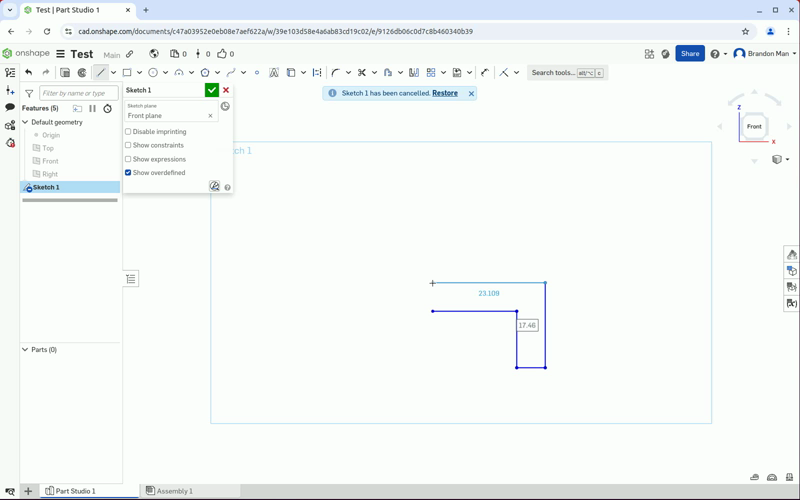
mouse_move(462, 282)
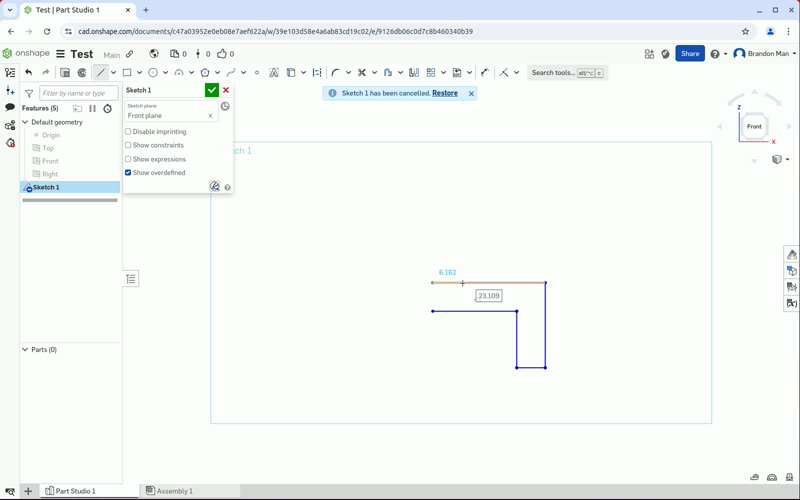
key_down(shift)
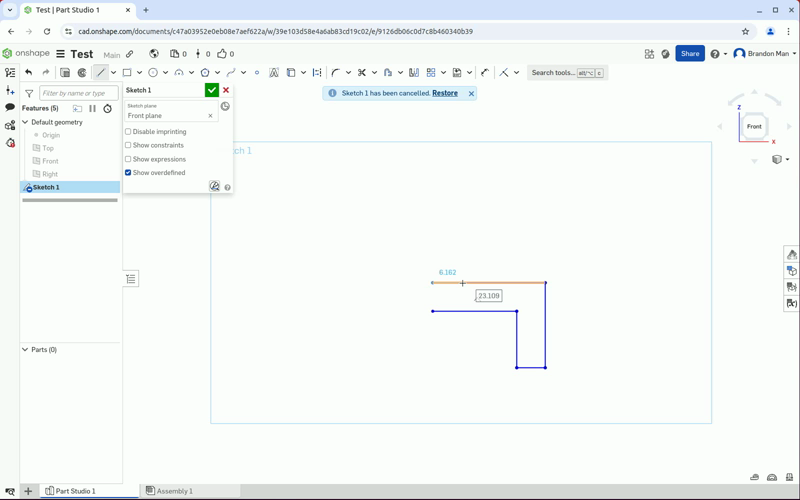
mouse_move(432, 311)
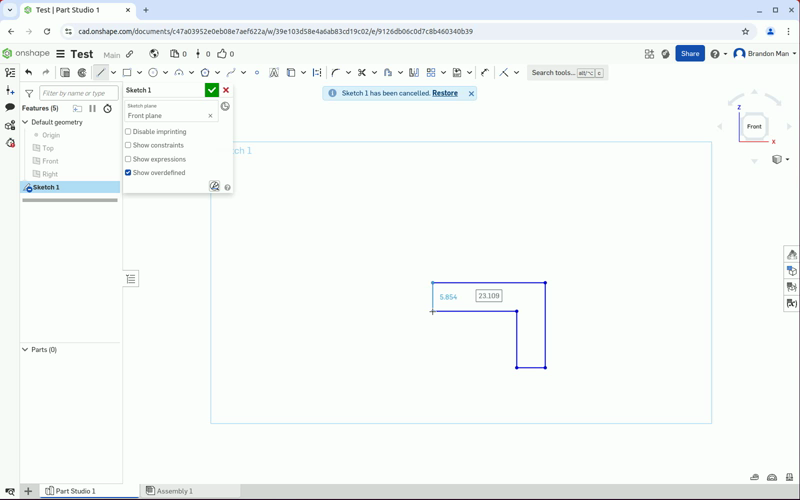
key_up(shift)
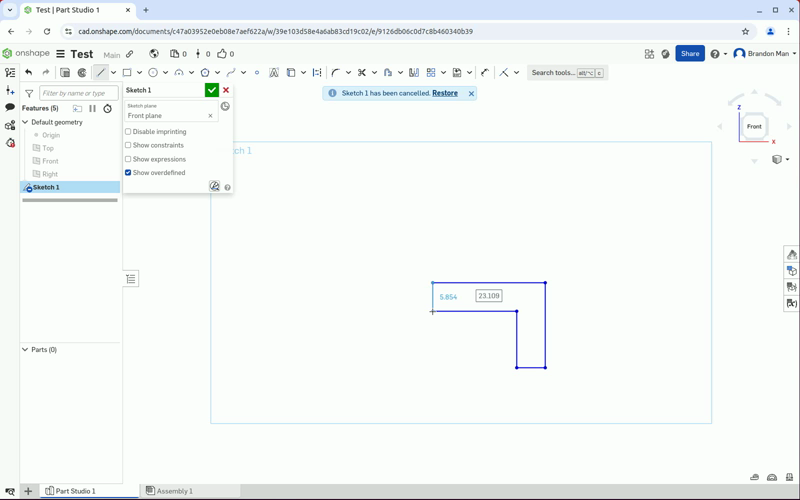
click(432, 311)
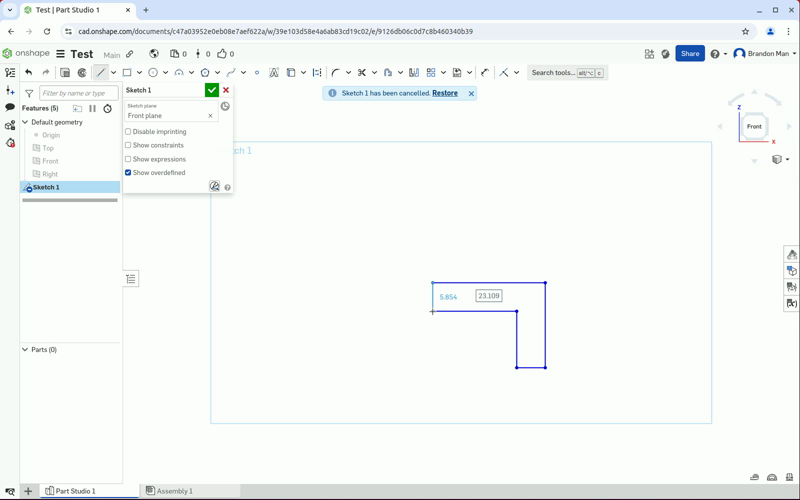
key(esc)
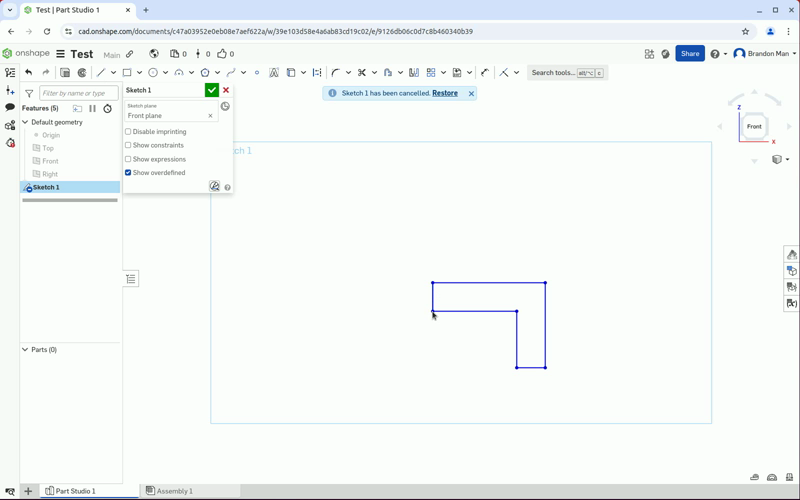
mouse_move(484, 285)
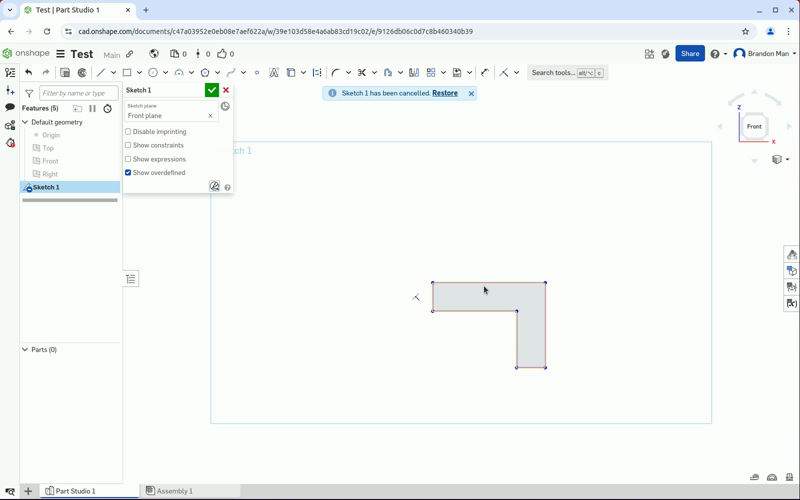
click(484, 285)
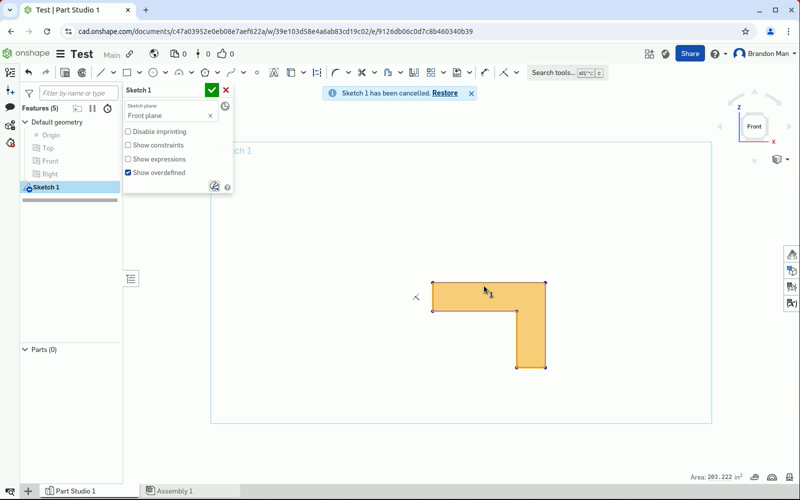
mouse_move(73, 352)
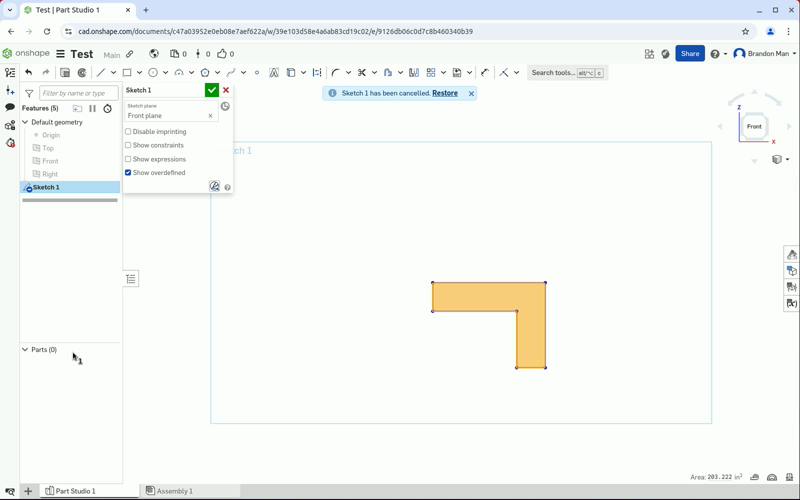
key(shift+y)
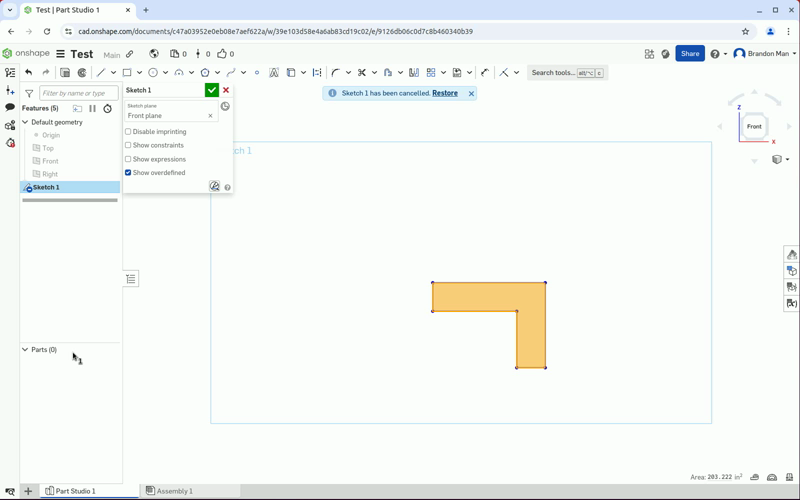
key(shift+e)
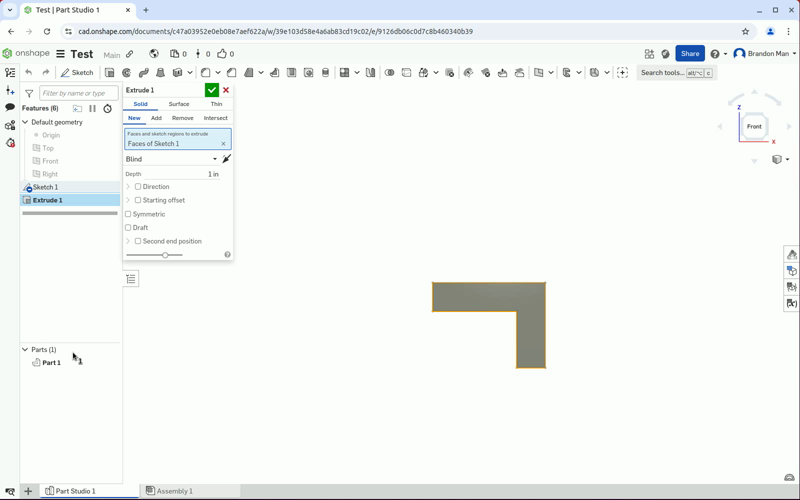
mouse_move(143, 106)
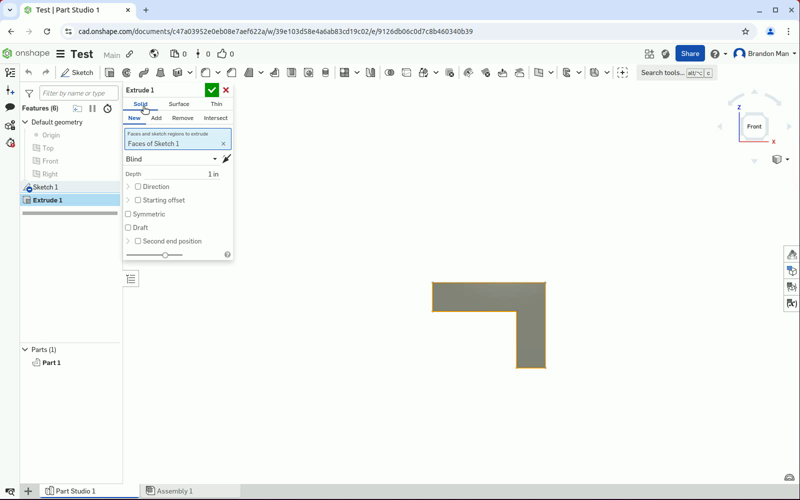
click(143, 106)
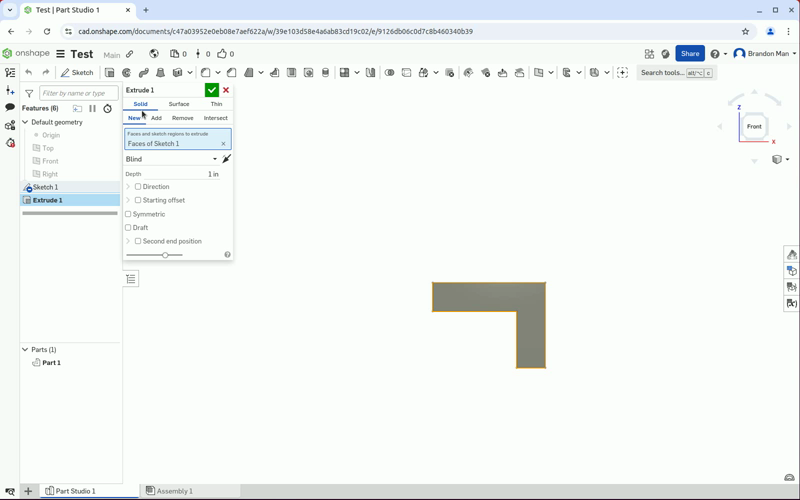
mouse_move(137, 120)
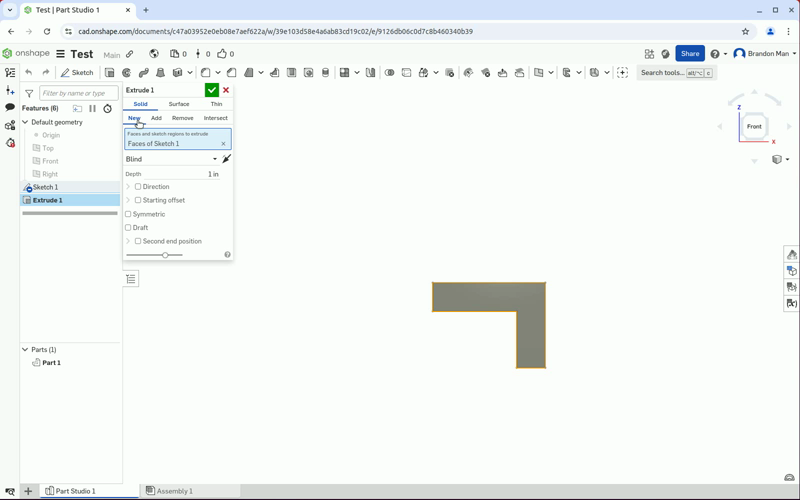
click(137, 120)
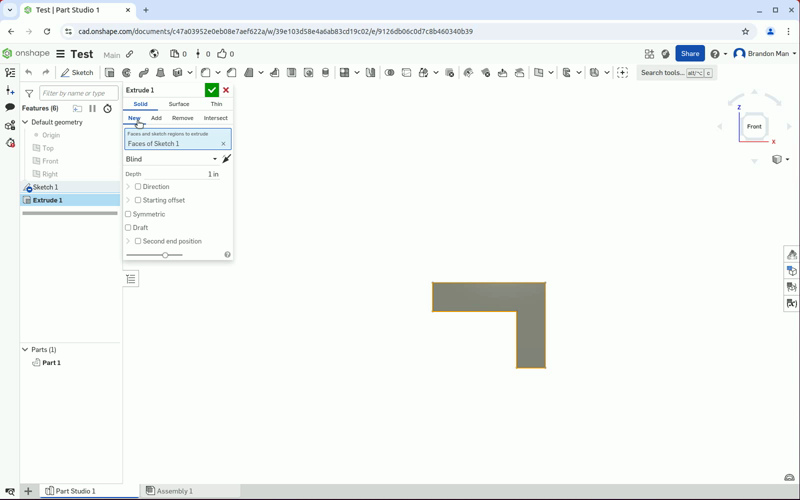
key(tab, 4)
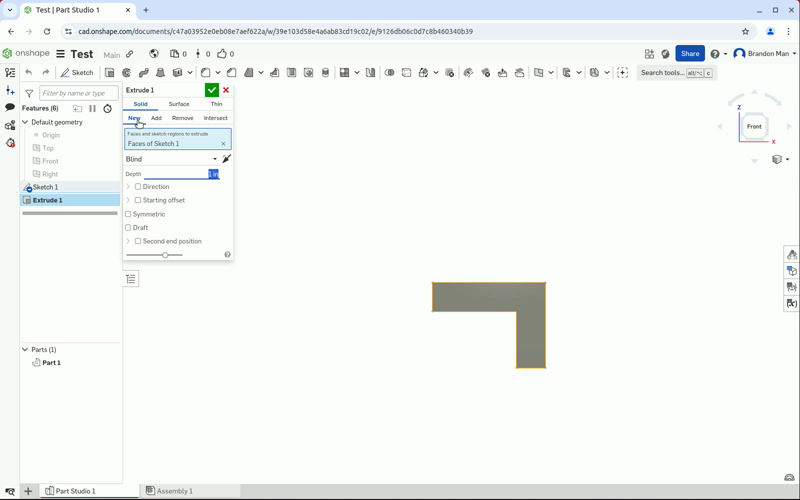
text(17.331)
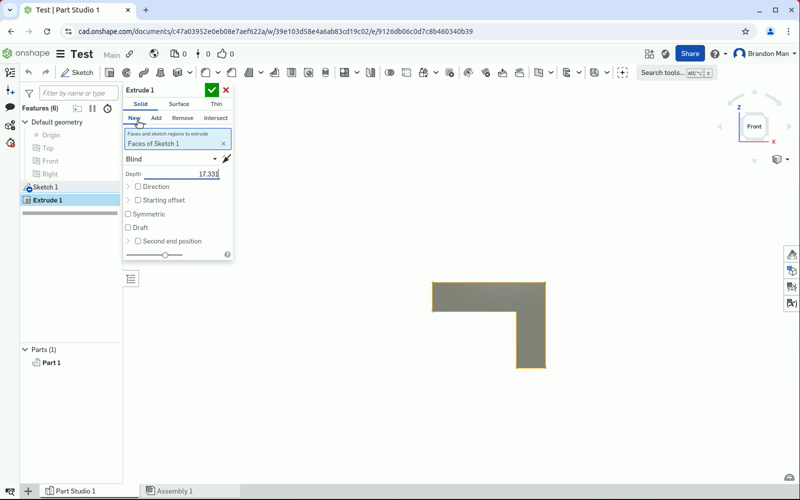
key(enter)
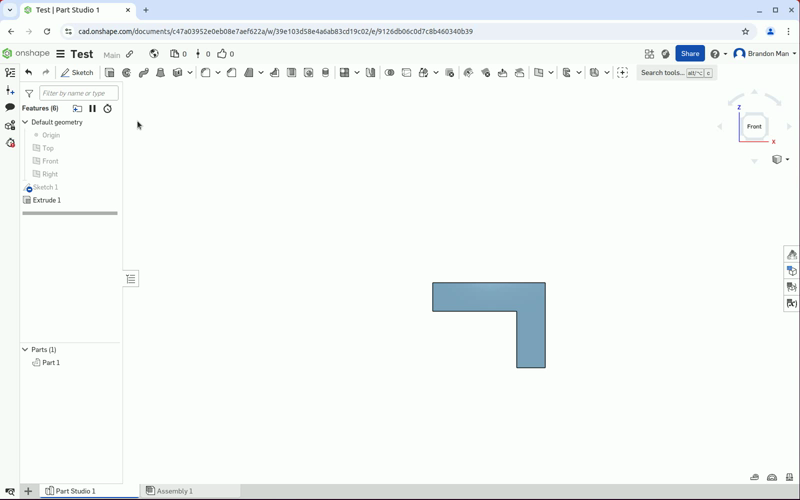
key(shift+h)
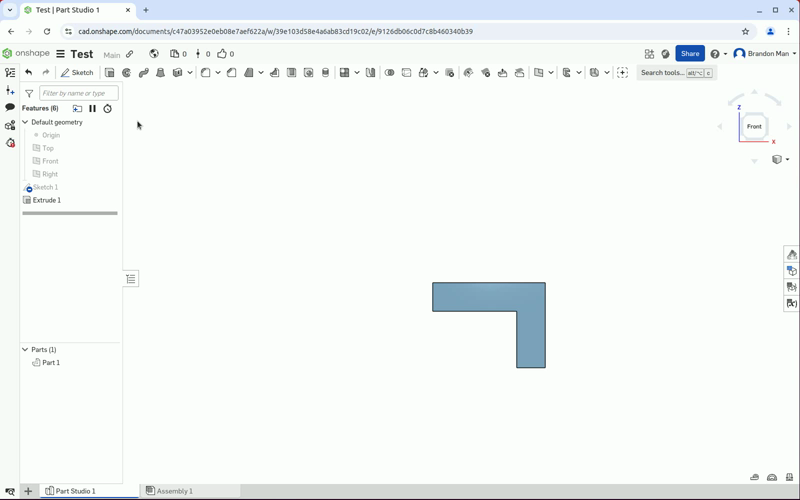
key(shift+h)
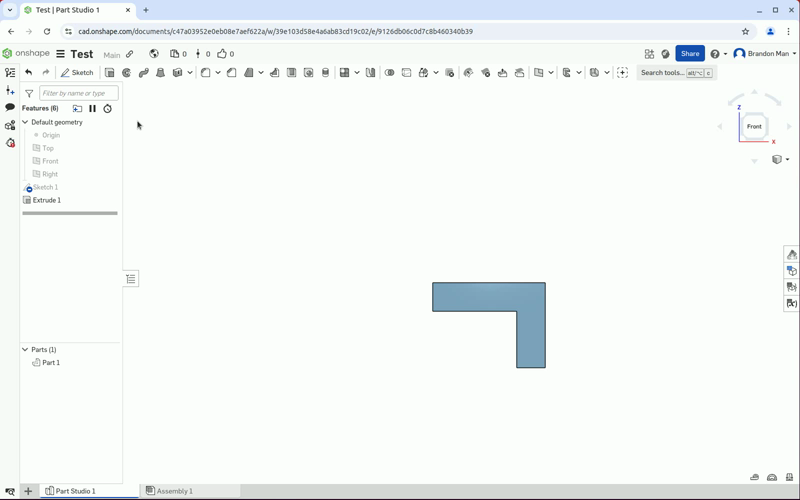
mouse_move(73, 189)
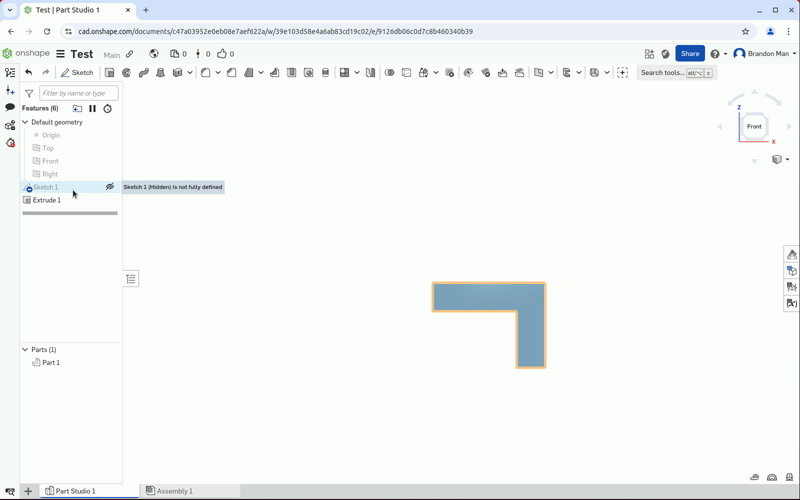
click(73, 189)
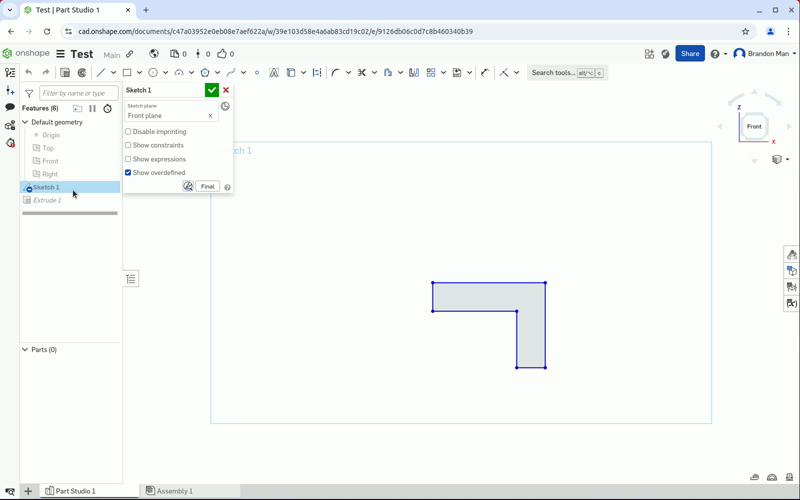
mouse_move(229, 92)
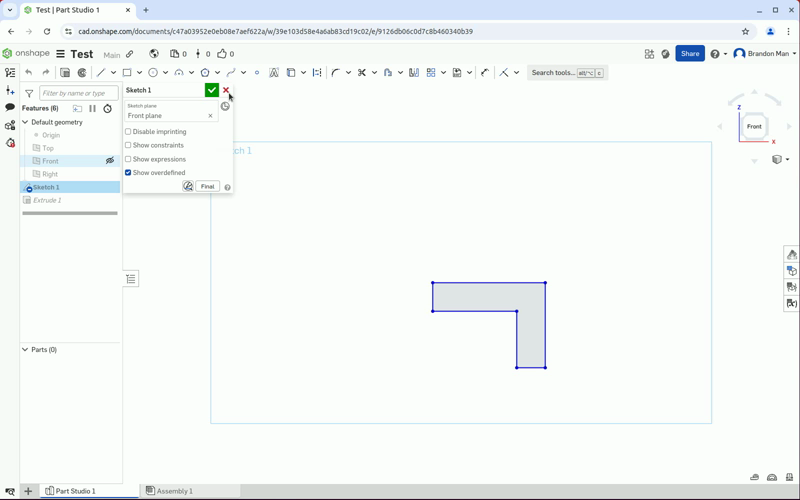
click(229, 92)
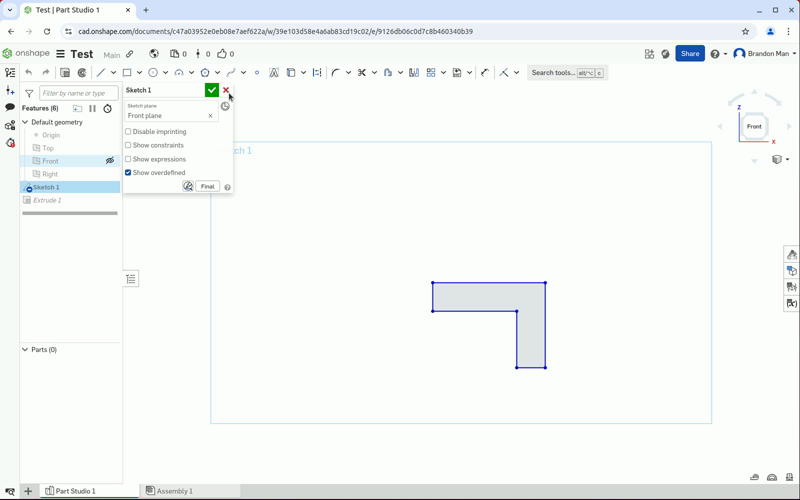
key(shift+s)
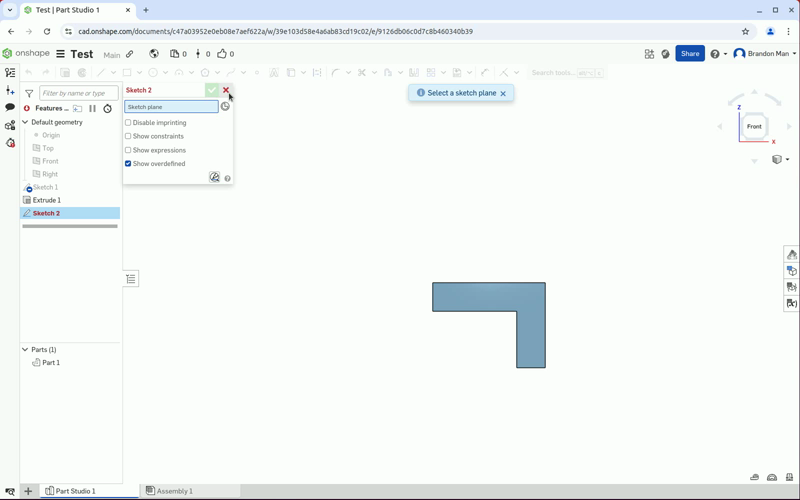
mouse_move(73, 163)
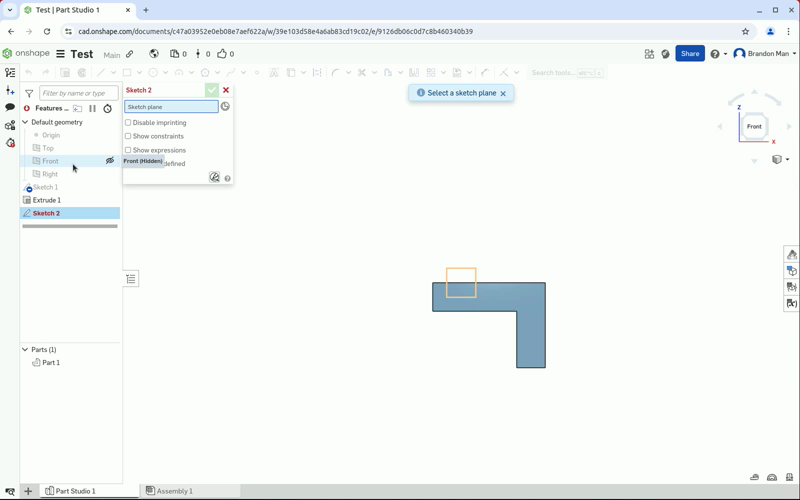
click(73, 163)
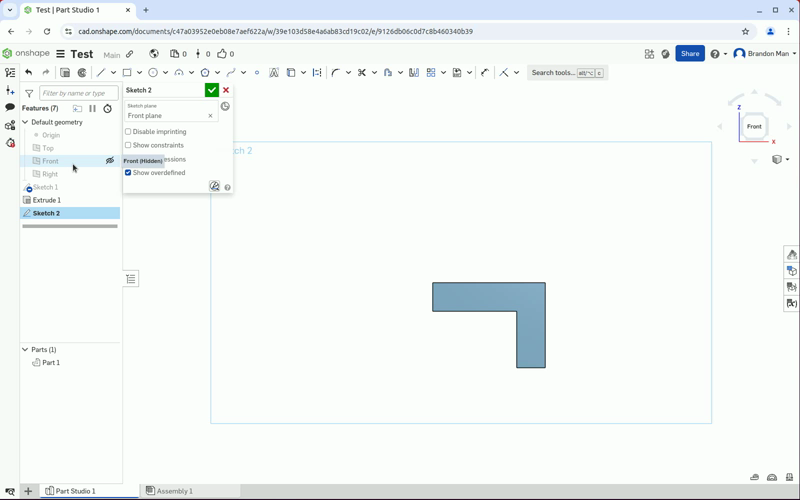
mouse_move(73, 352)
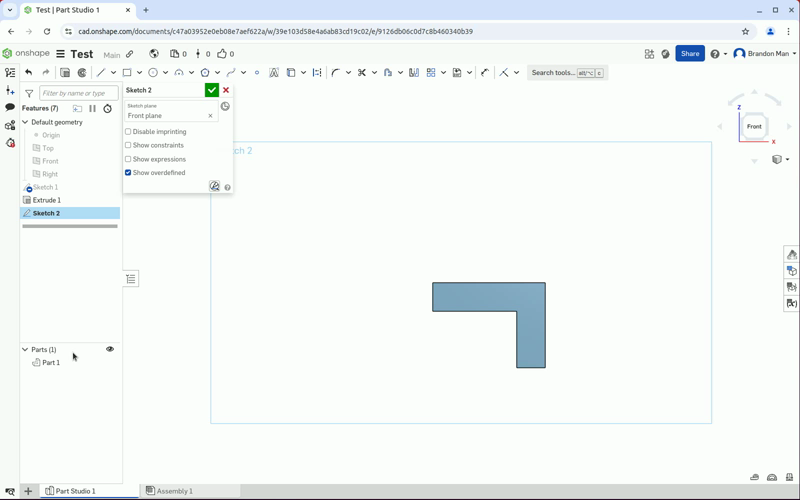
key(y)
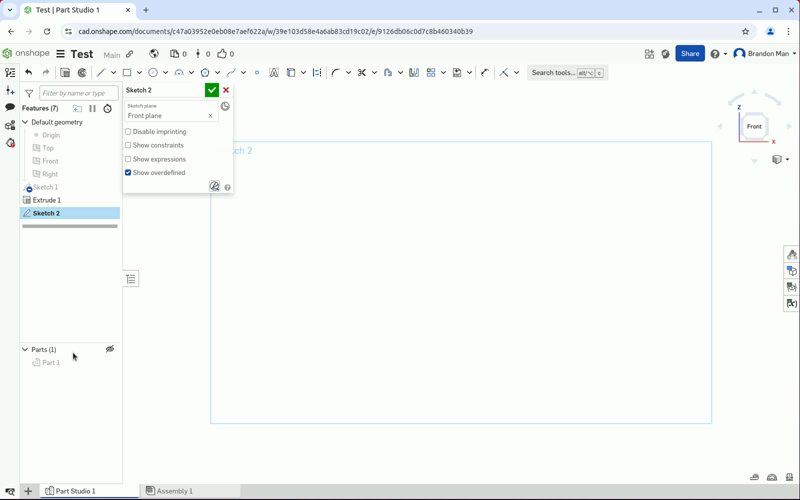
key(l)
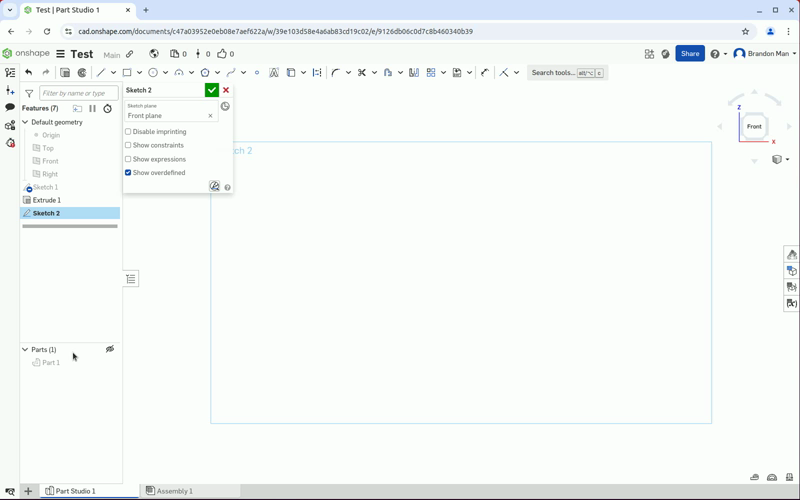
key_down(shift)
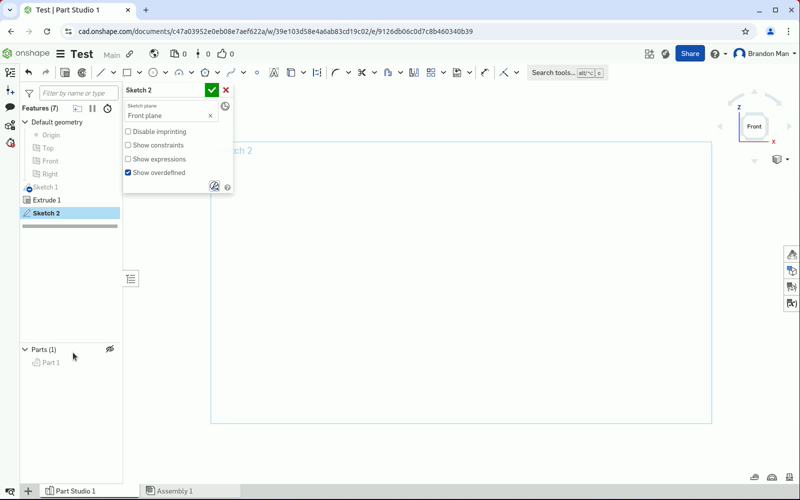
mouse_move(432, 282)
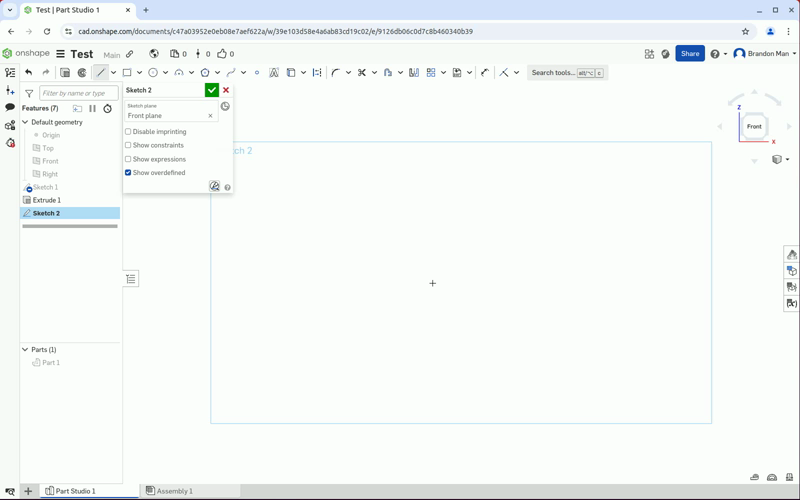
click(432, 282)
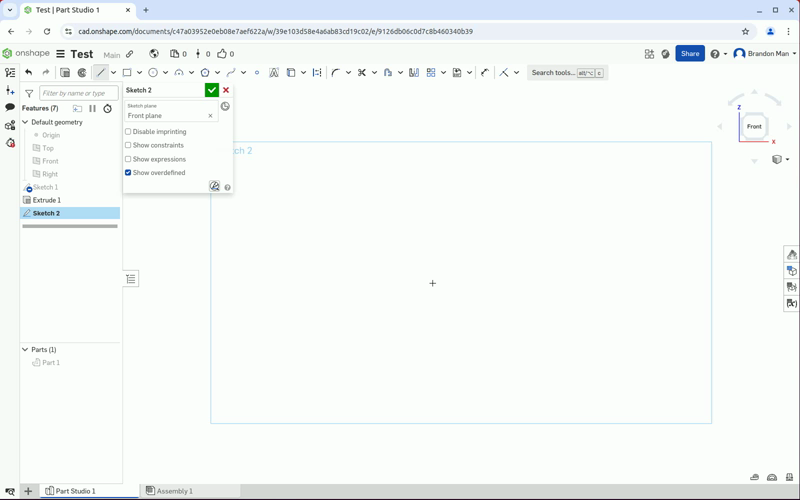
key_up(shift)
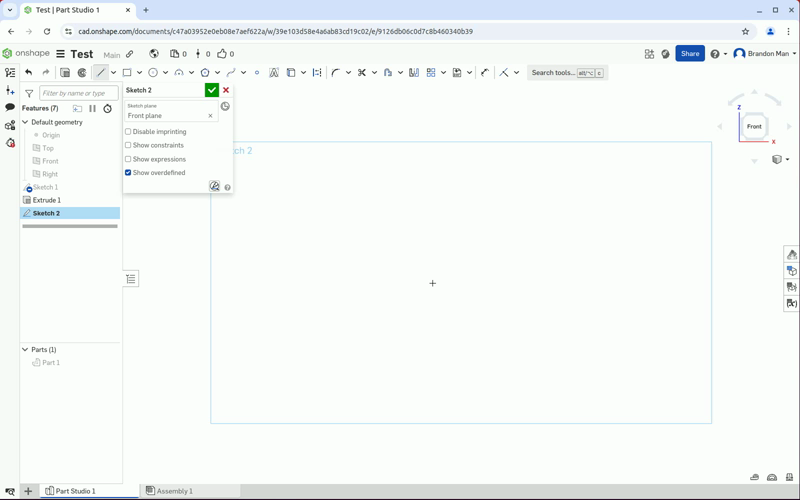
key_down(shift)
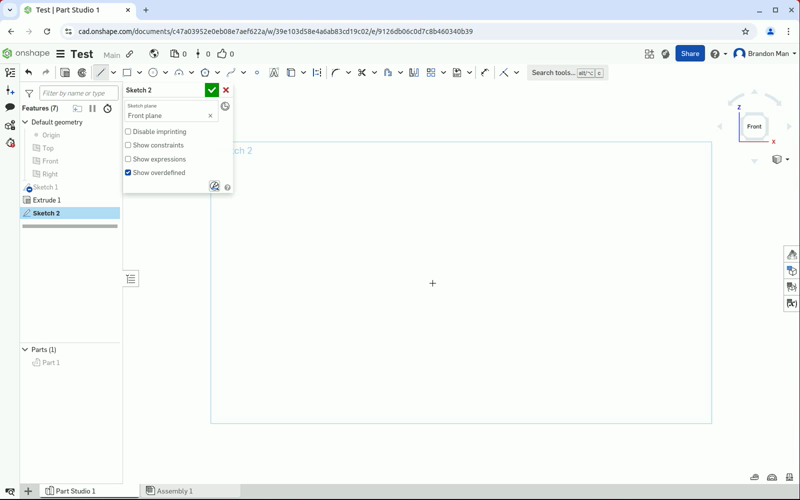
mouse_move(545, 282)
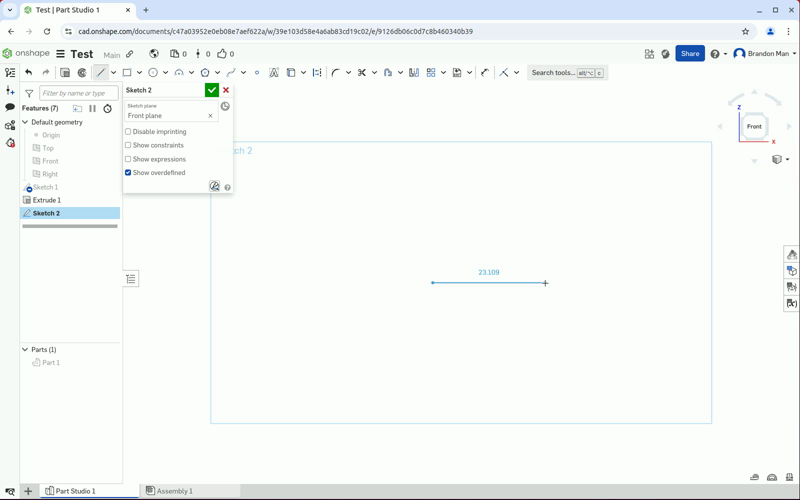
click(545, 282)
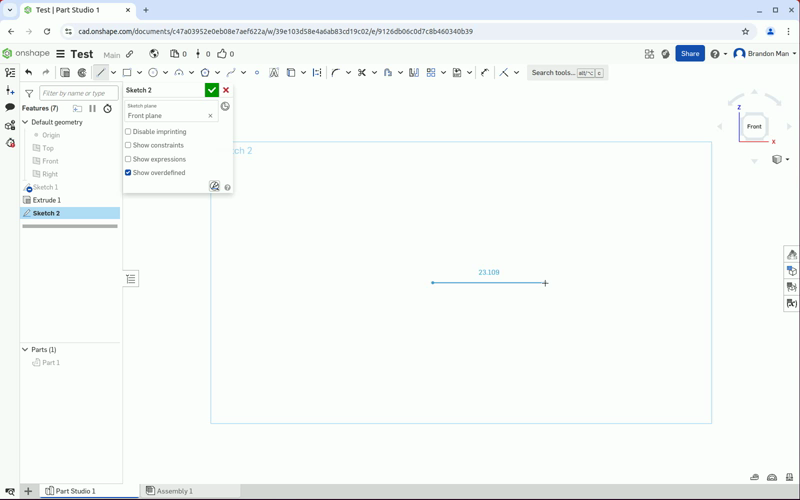
key_up(shift)
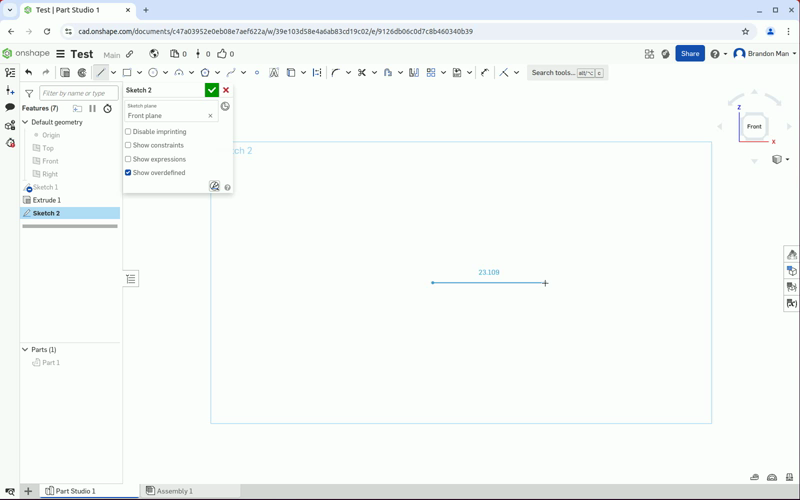
key_down(shift)
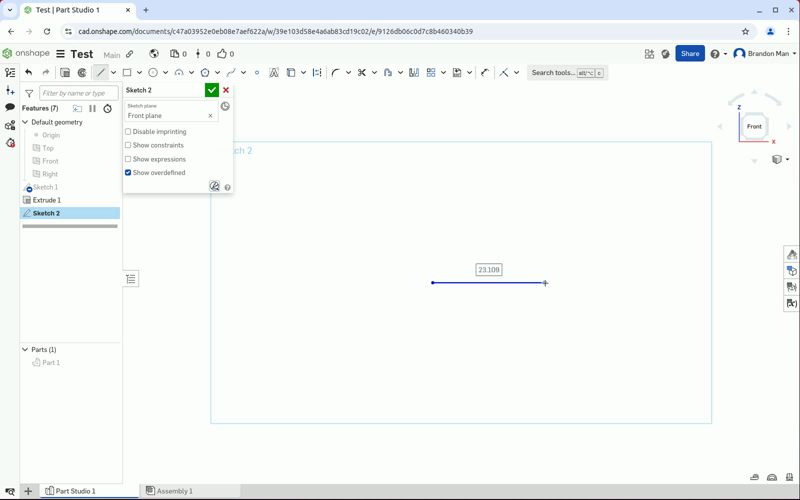
mouse_move(545, 170)
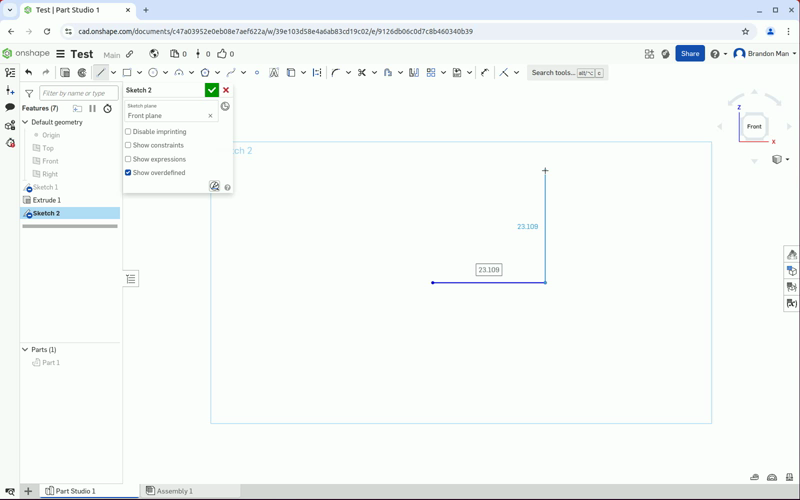
click(545, 170)
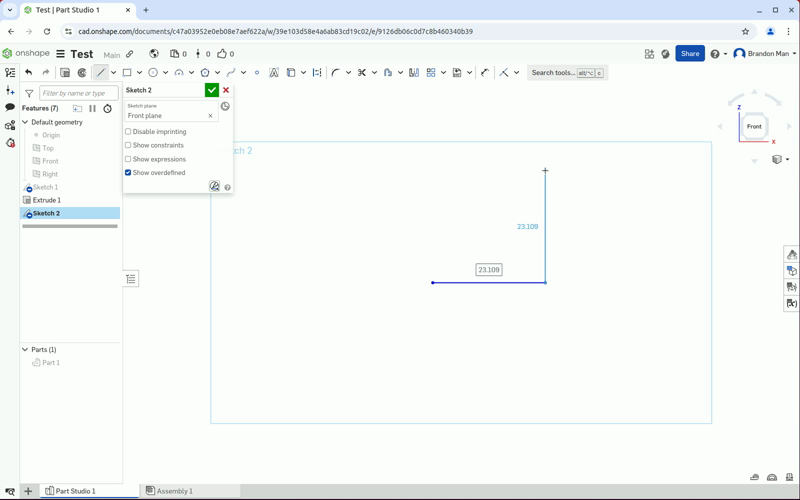
key_up(shift)
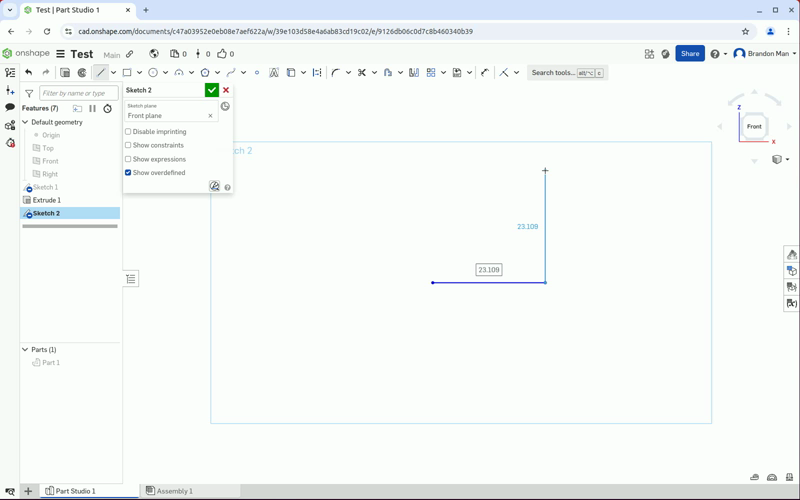
key_down(shift)
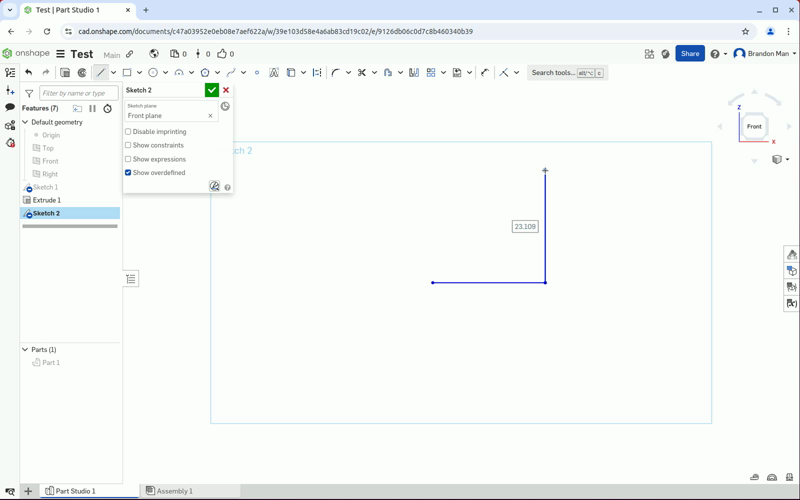
mouse_move(461, 170)
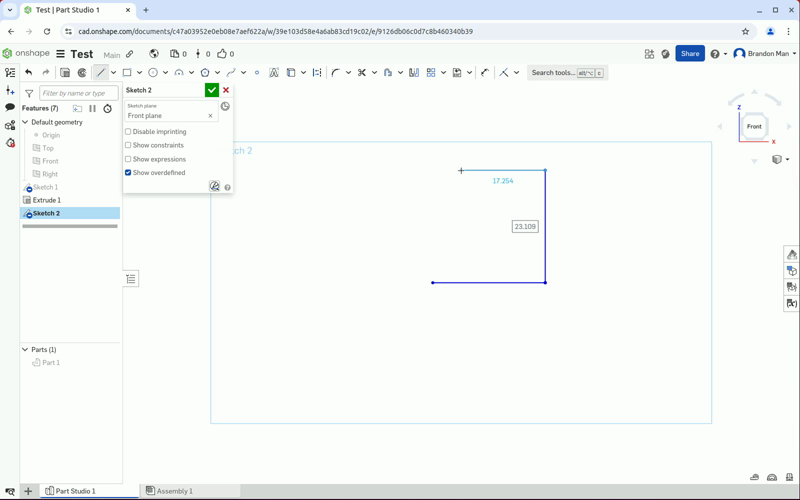
click(461, 170)
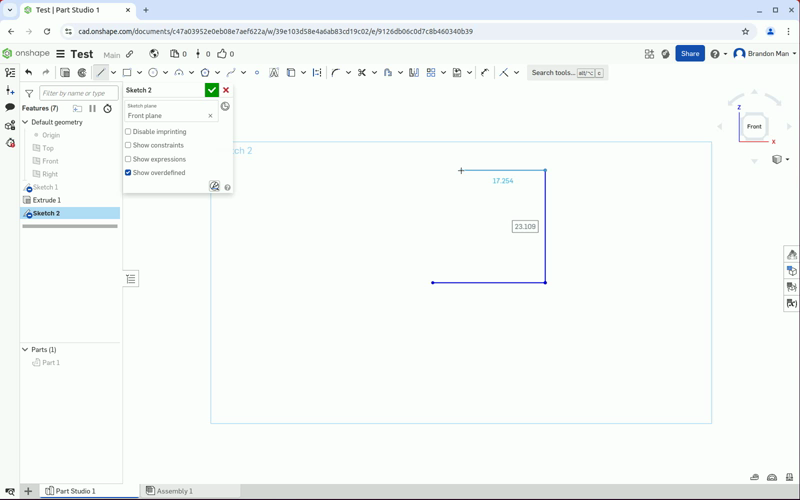
key_up(shift)
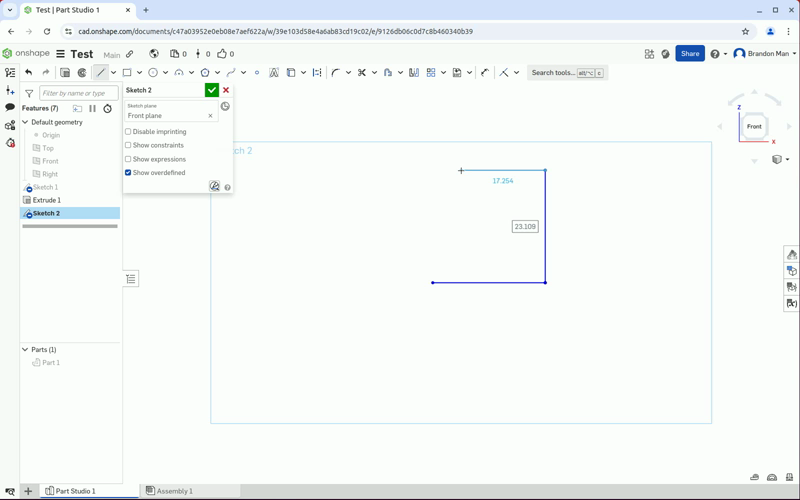
key_down(shift)
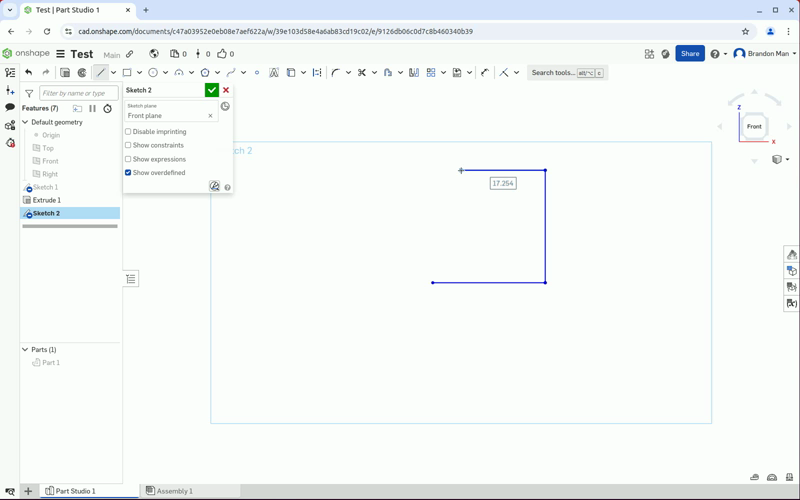
mouse_move(491, 170)
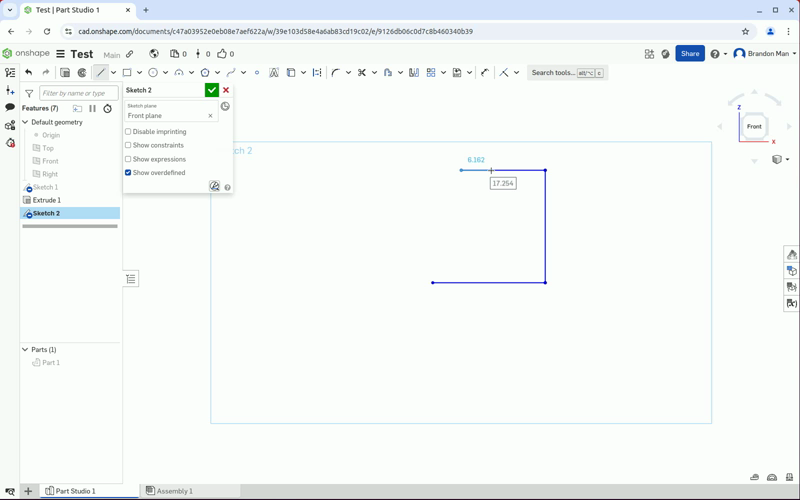
mouse_move(461, 226)
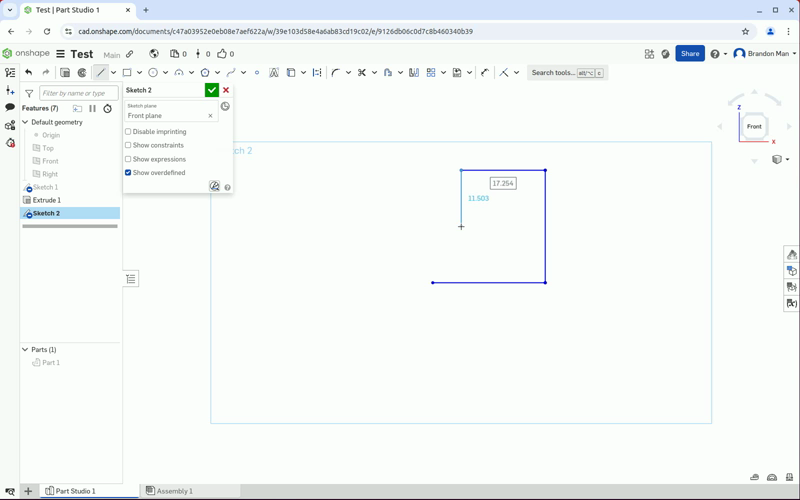
click(461, 226)
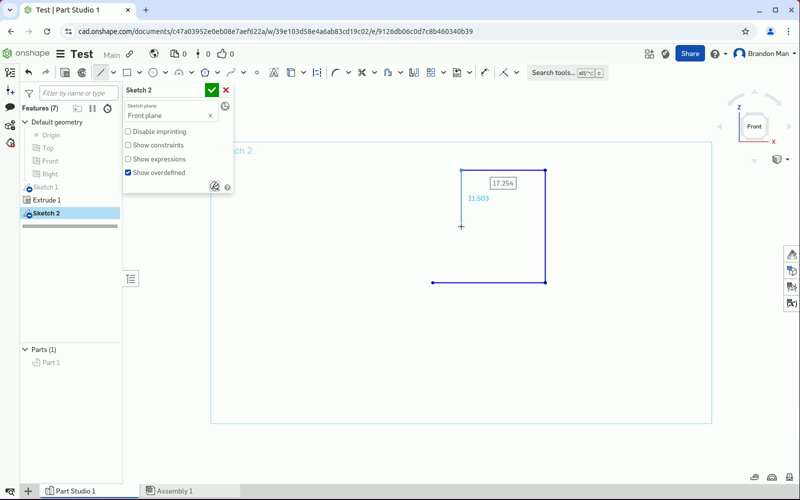
key_up(shift)
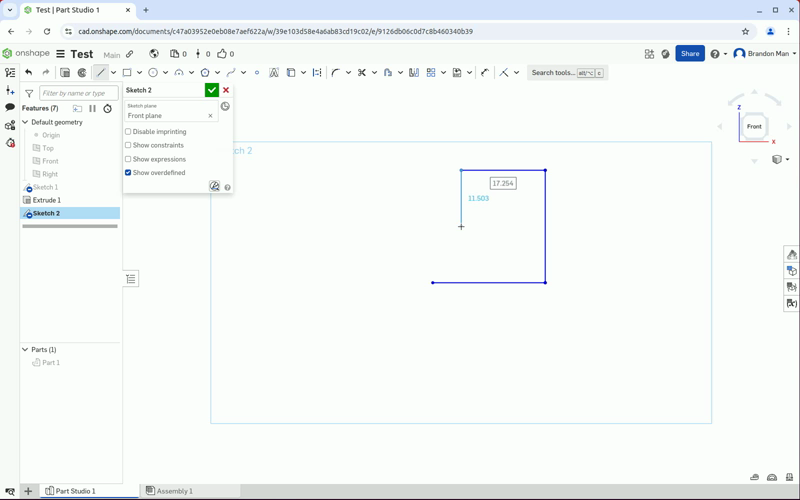
key_down(shift)
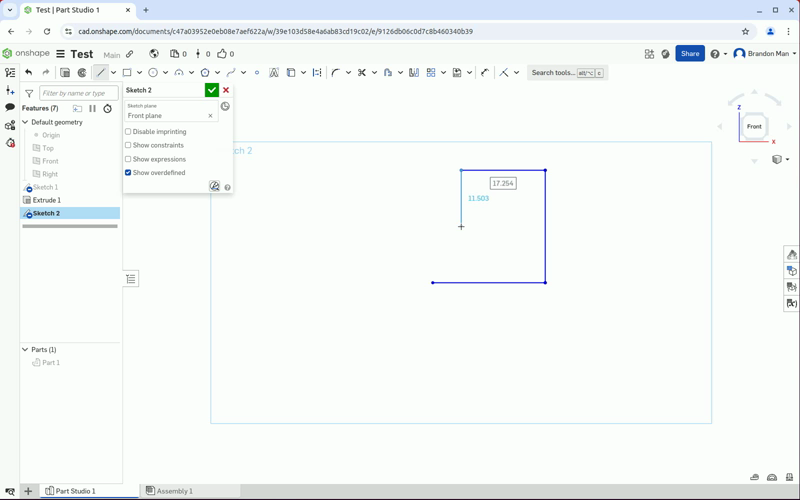
mouse_move(491, 226)
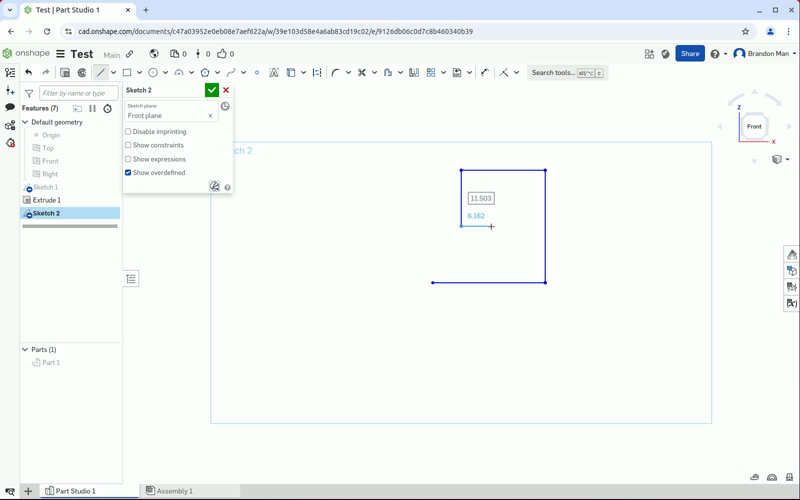
mouse_move(432, 226)
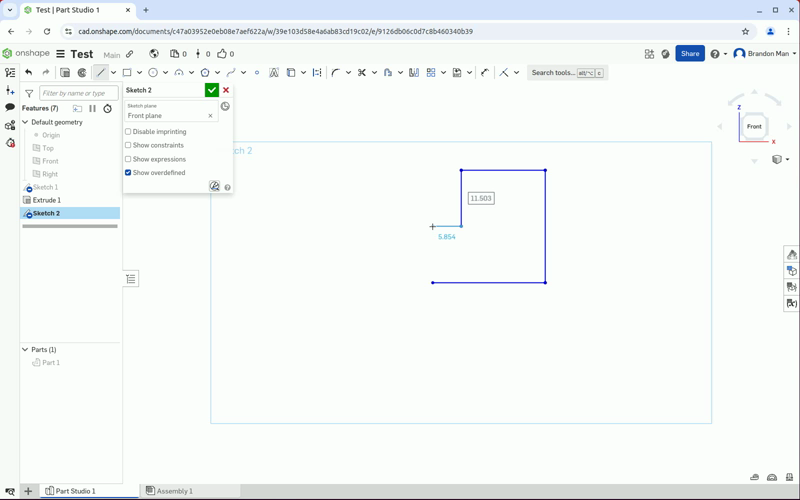
click(432, 226)
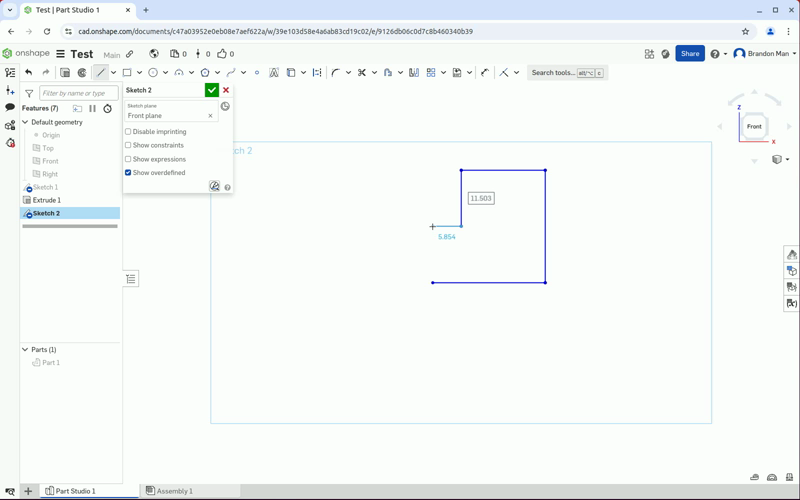
key_up(shift)
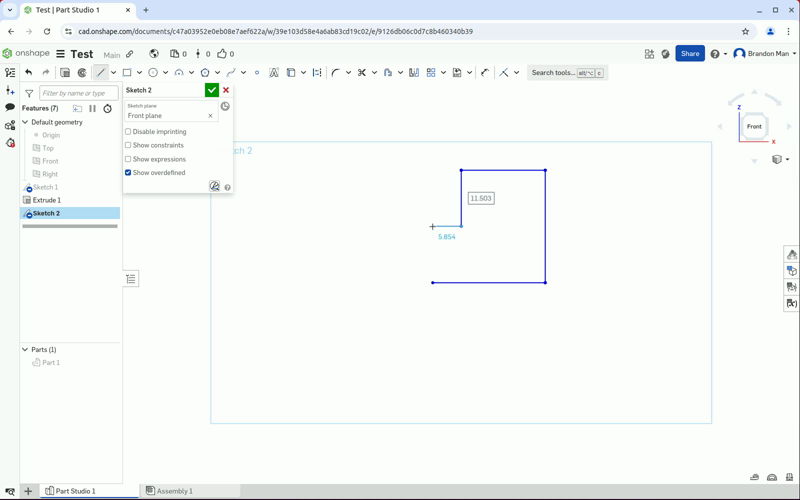
mouse_move(462, 226)
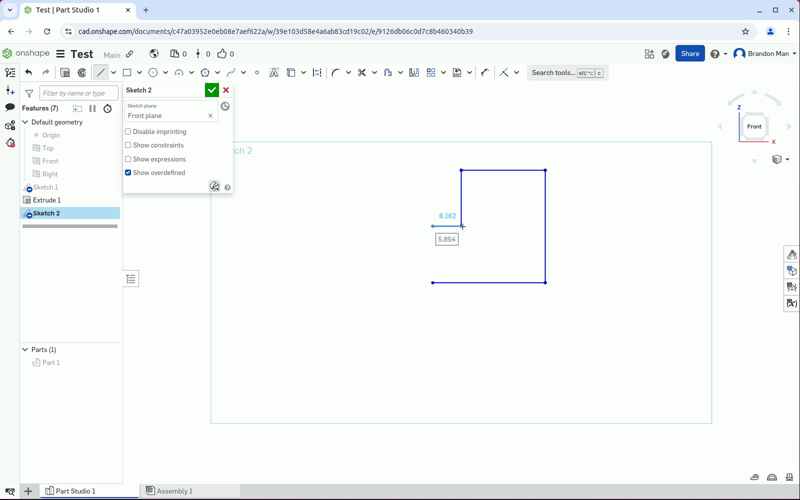
key_down(shift)
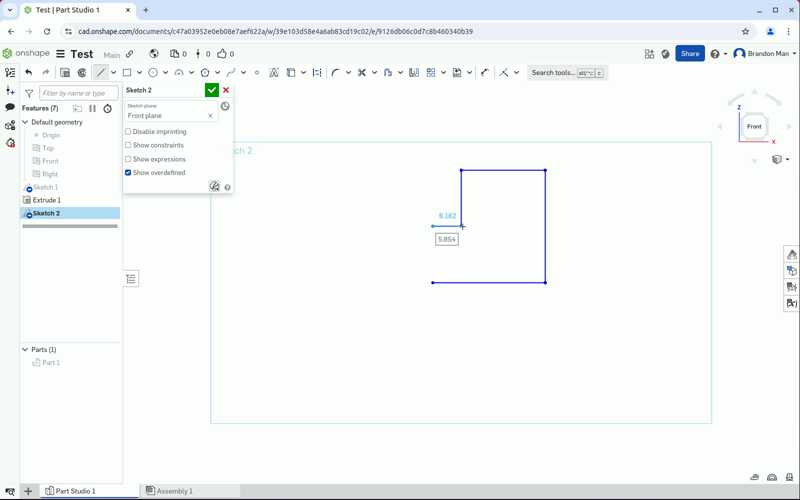
mouse_move(432, 282)
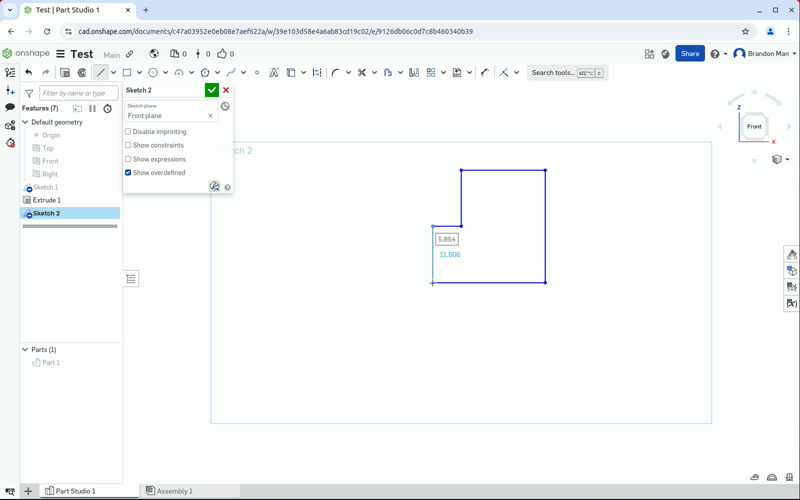
key_up(shift)
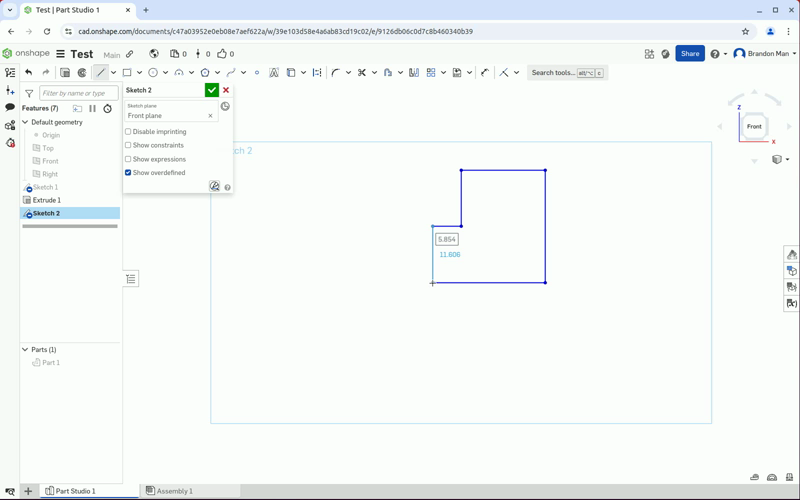
click(432, 282)
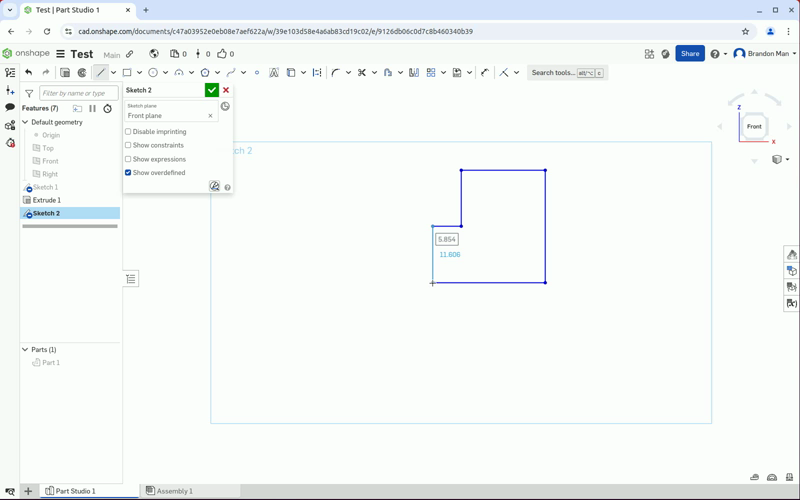
key(esc)
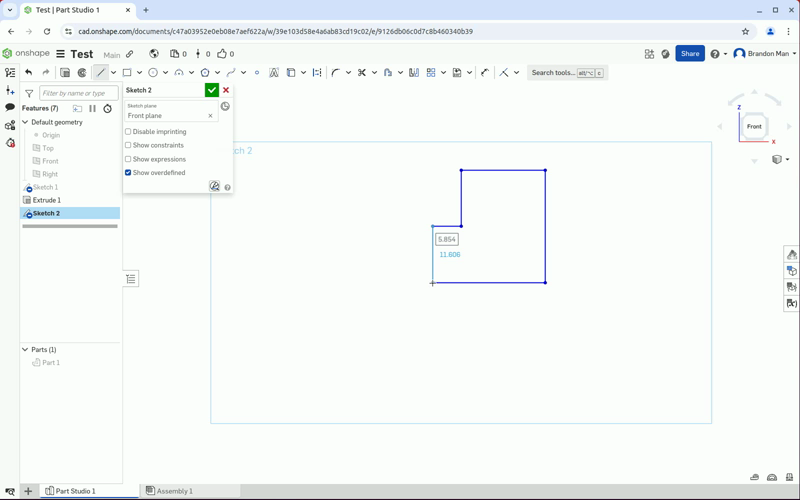
mouse_move(472, 231)
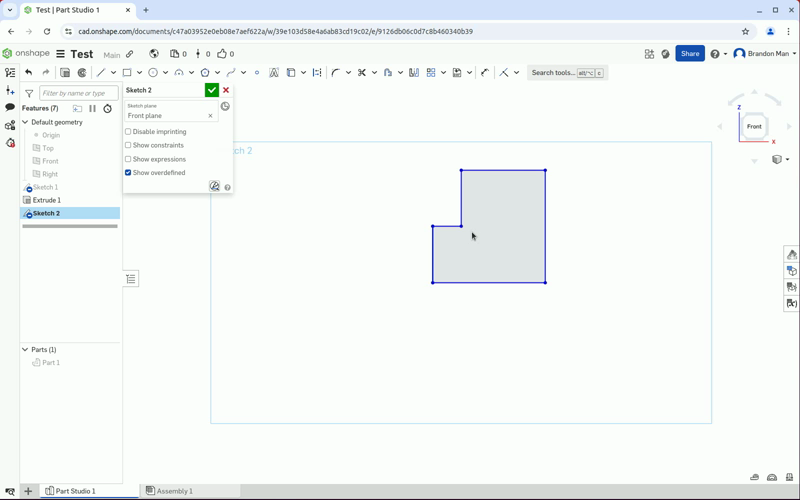
click(472, 231)
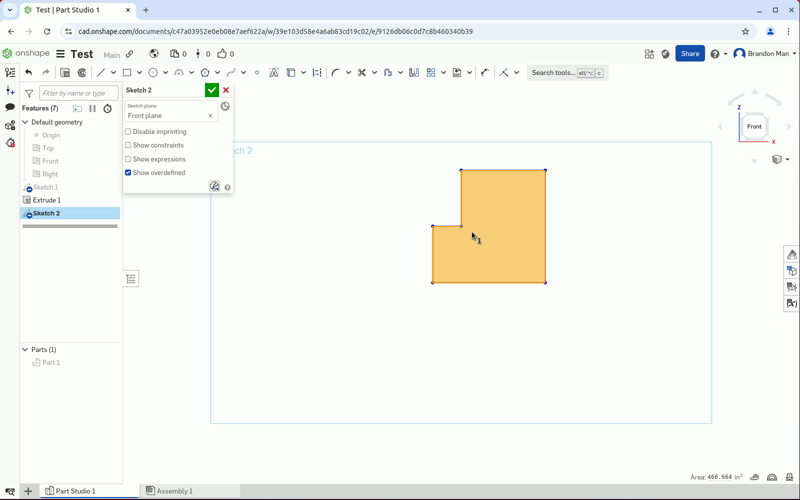
mouse_move(73, 352)
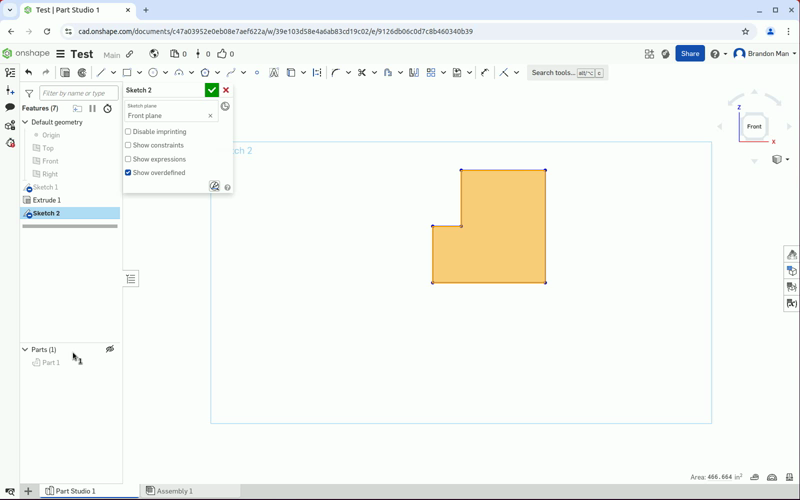
key(shift+y)
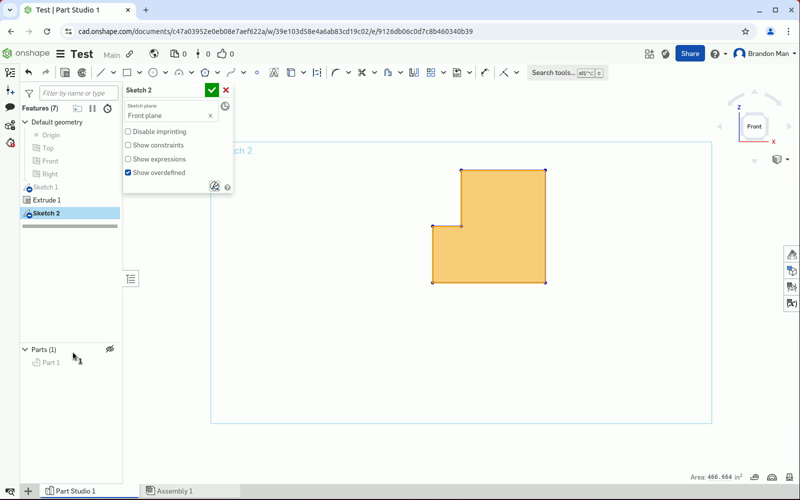
key(shift+e)
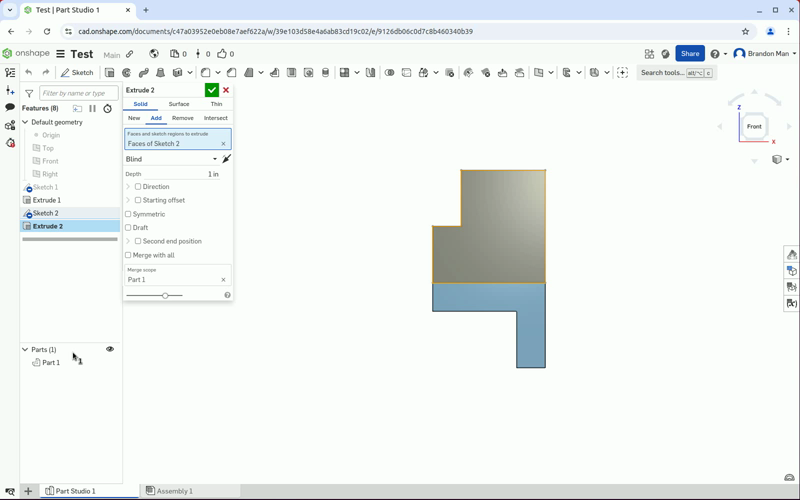
mouse_move(143, 106)
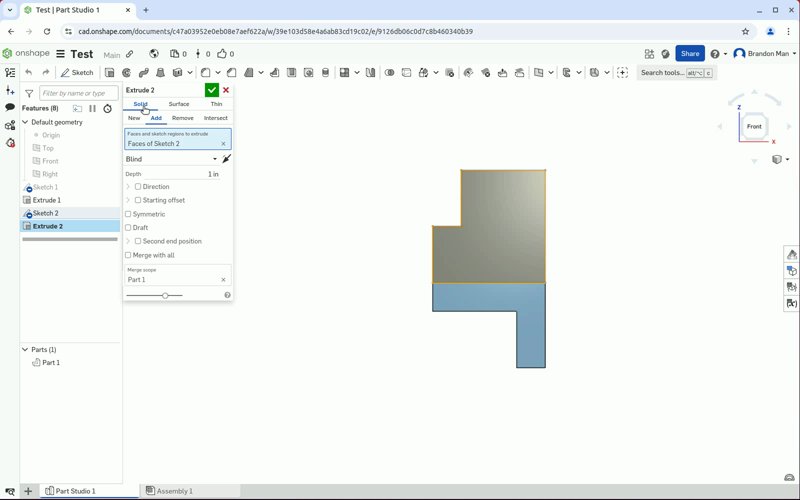
click(143, 106)
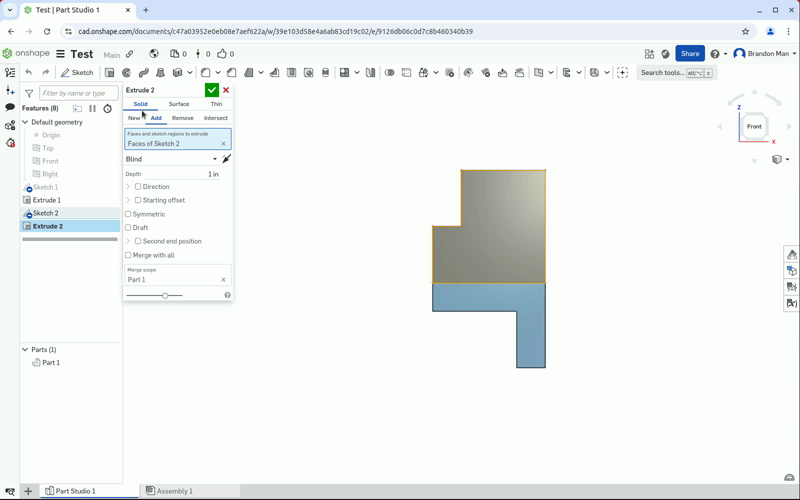
mouse_move(137, 120)
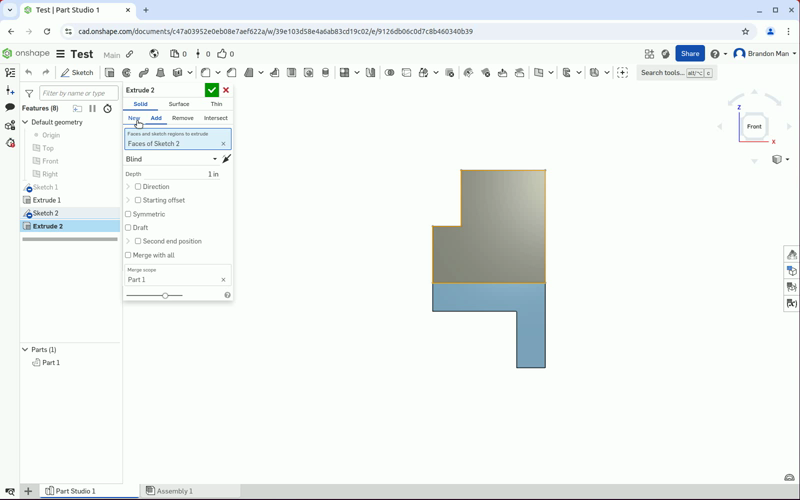
click(137, 120)
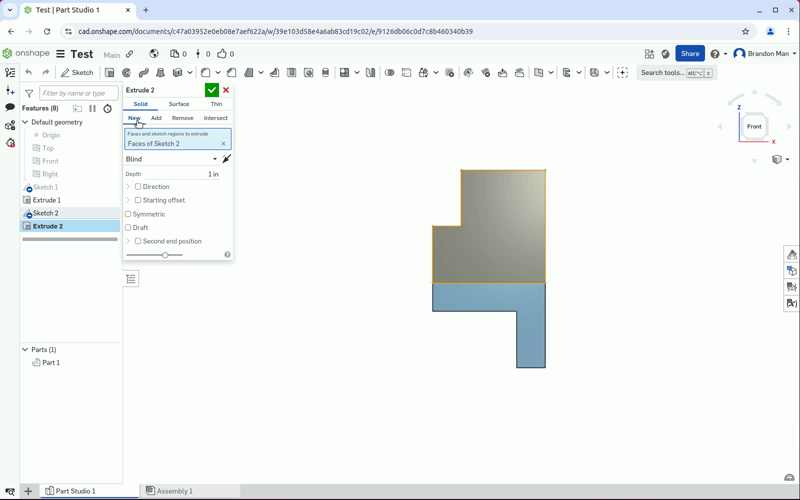
key(tab, 4)
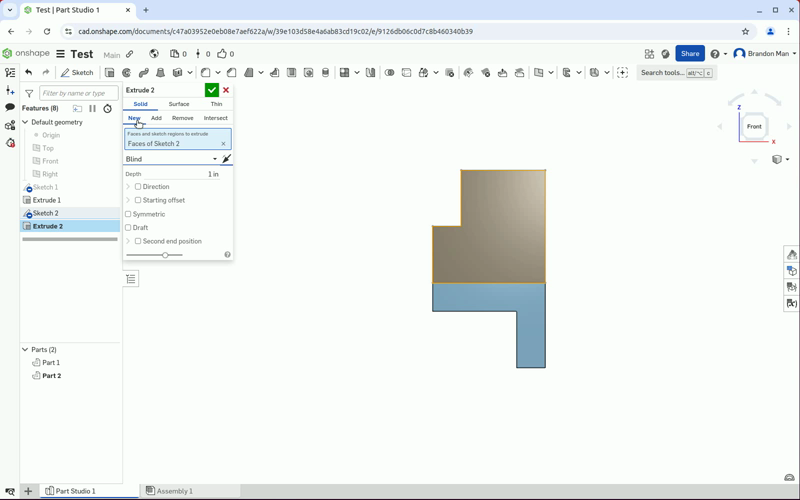
text(5.777)
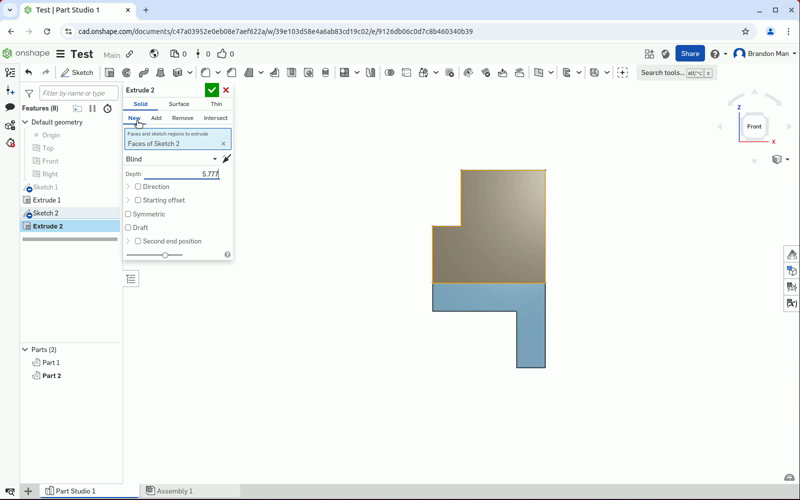
key(enter)
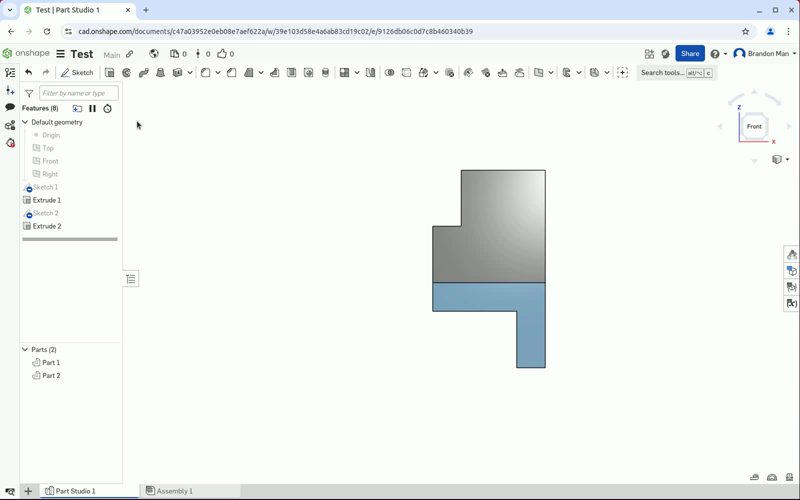
key(shift+h)
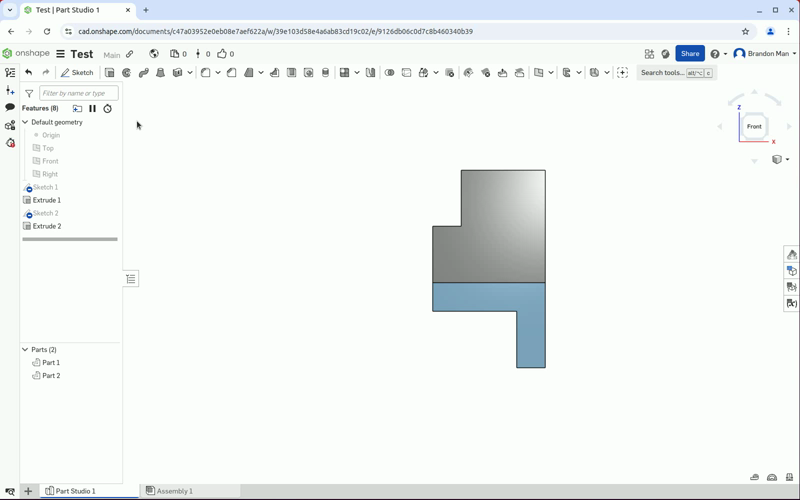
key(shift+h)
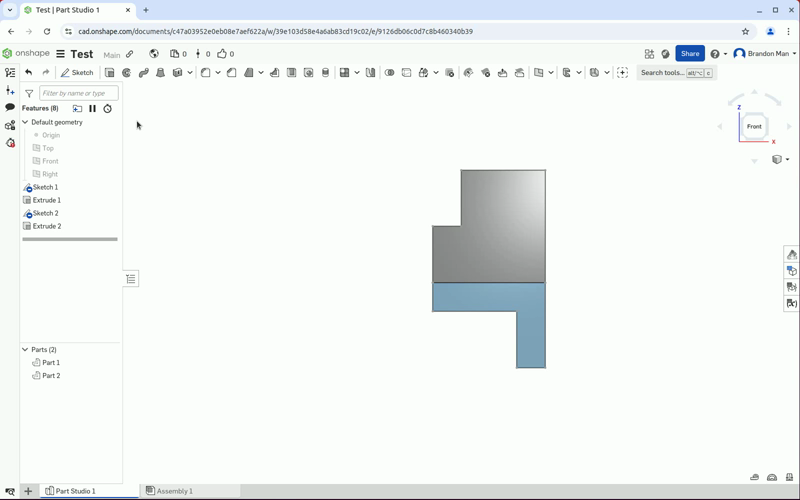
key(shift+7)
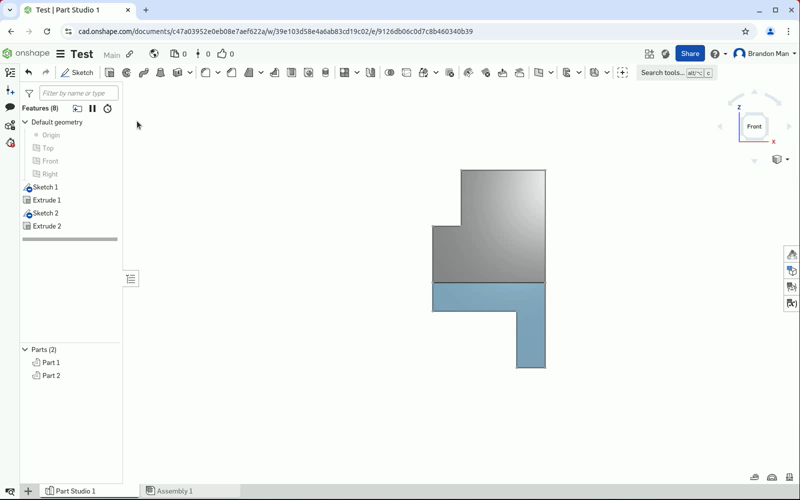
key(left, 2)
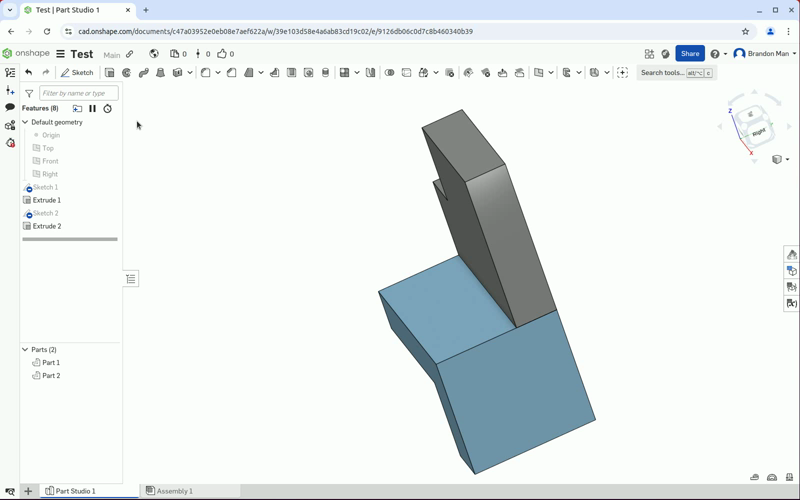
key(down, 2)
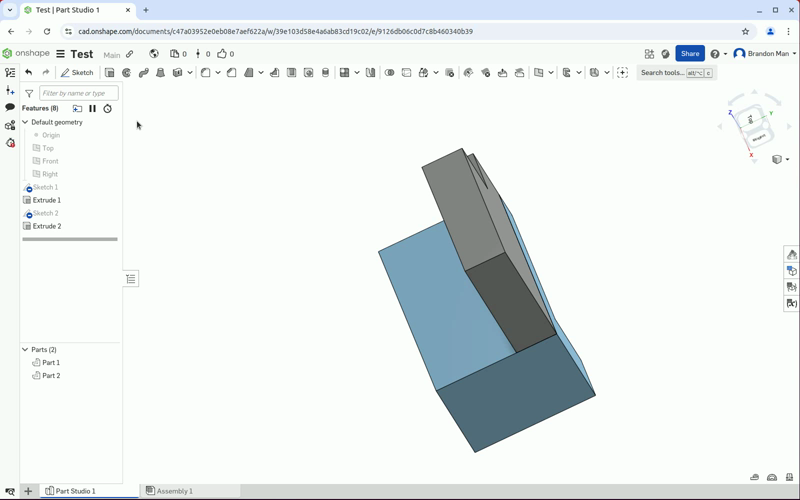
key(up, 2)
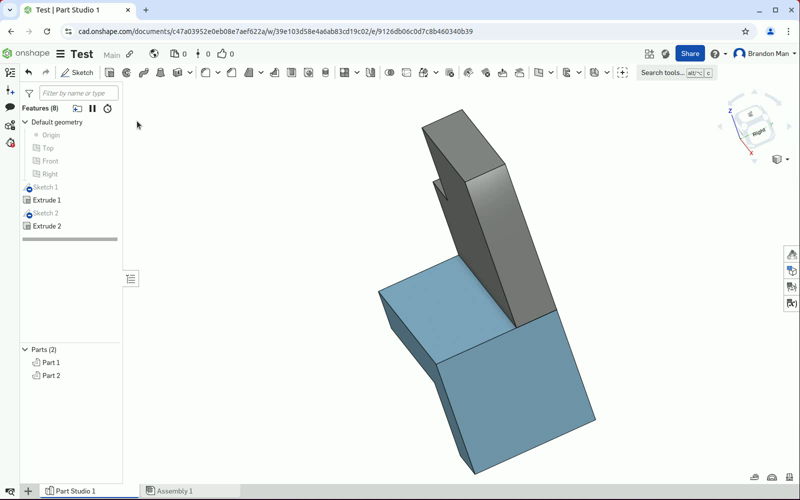
key(right, 2)
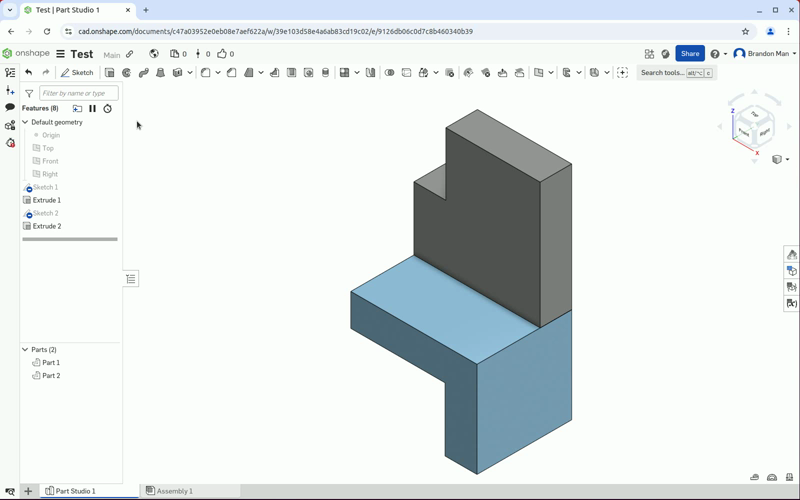
mouse_move(73, 189)
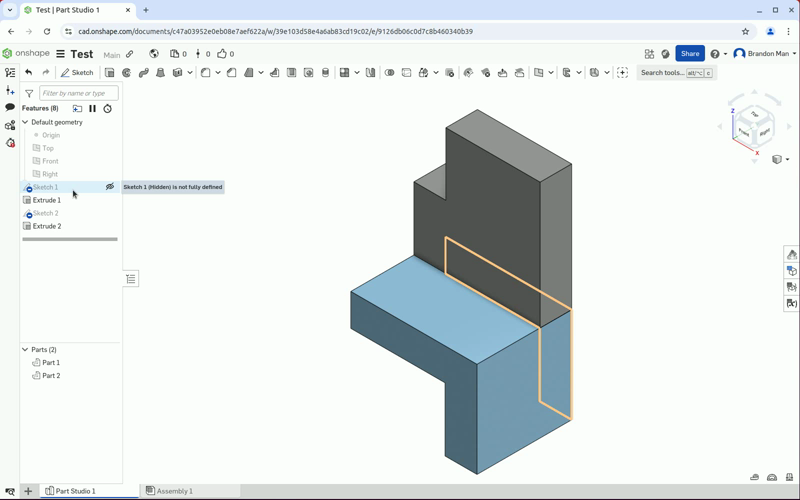
click(73, 189)